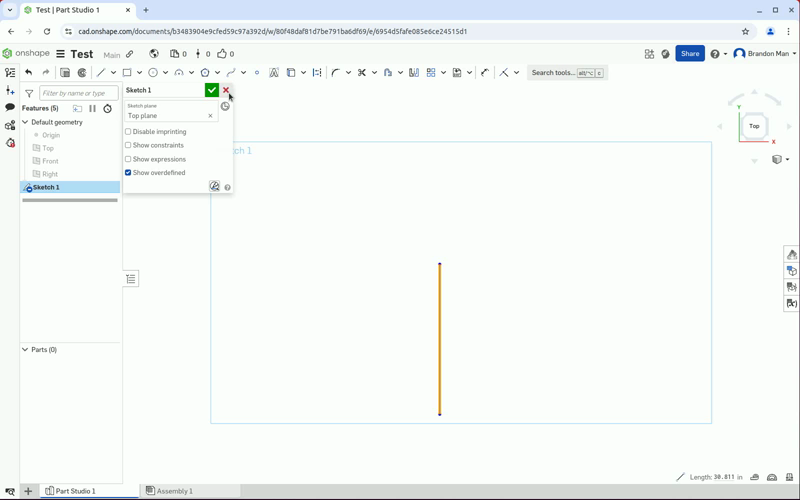
key(shift+h)
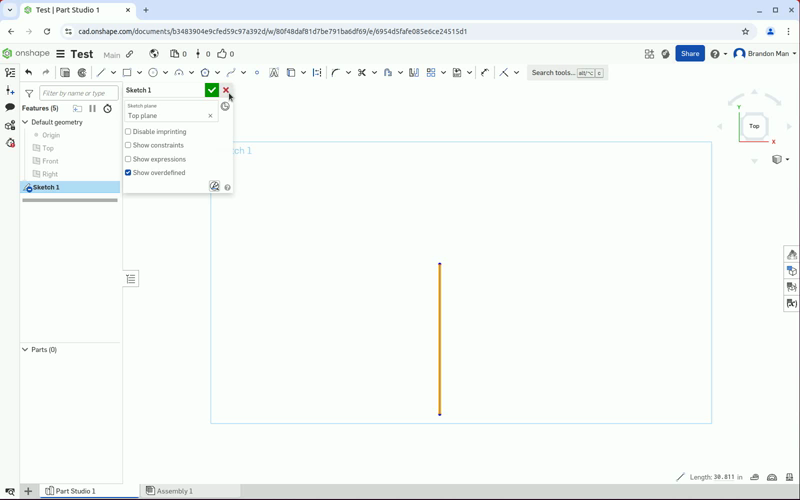
key(shift+s)
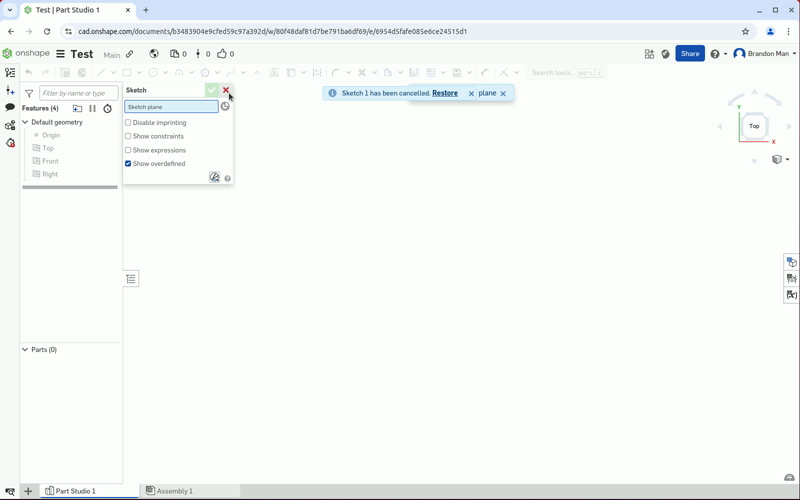
mouse_move(73, 150)
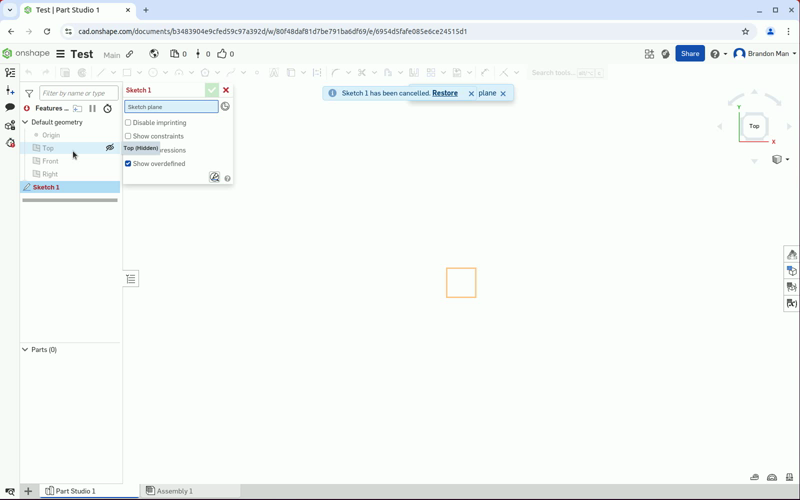
click(73, 150)
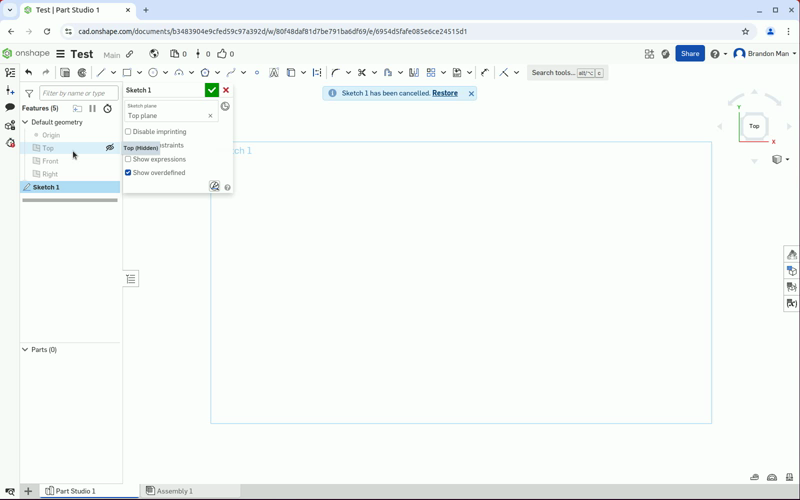
mouse_move(73, 352)
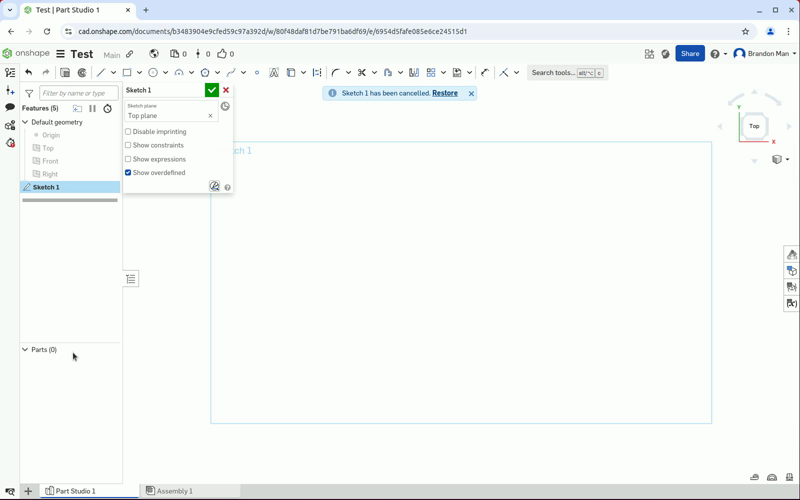
key(y)
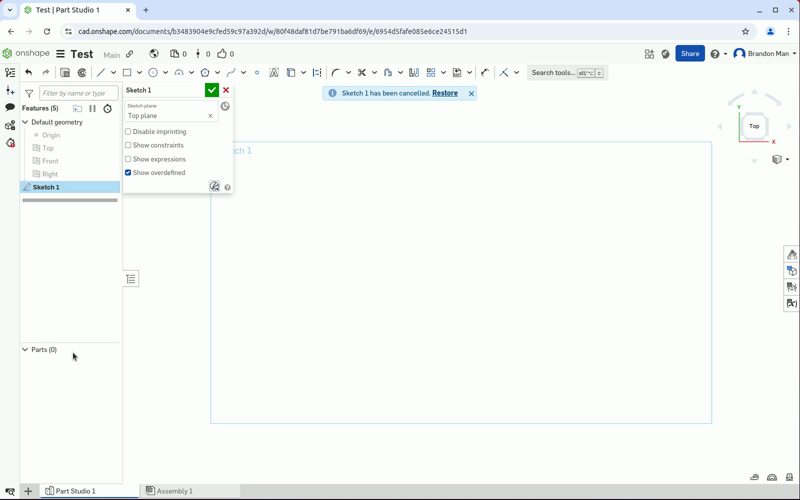
key(c)
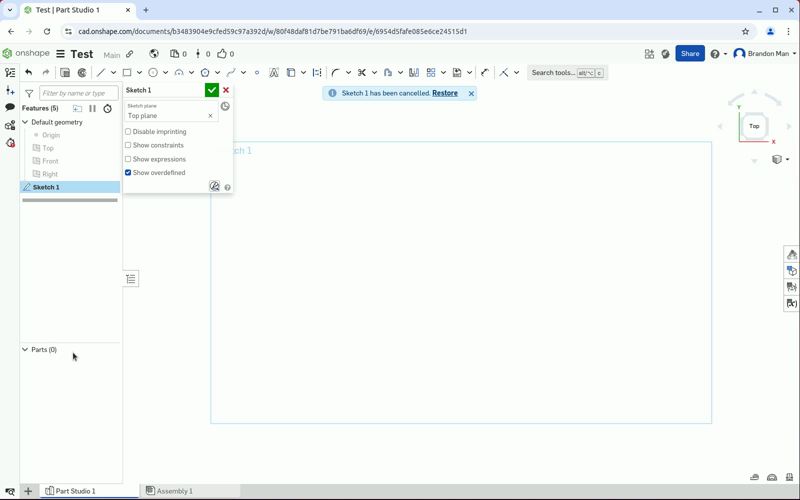
key_down(shift)
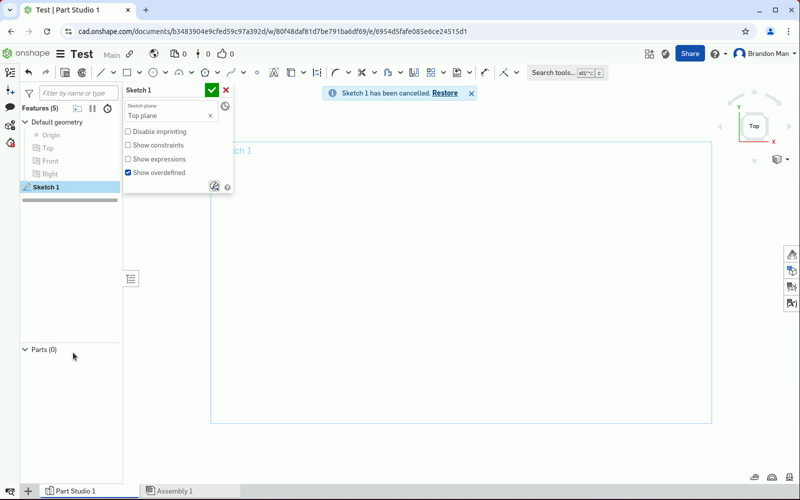
mouse_move(461, 282)
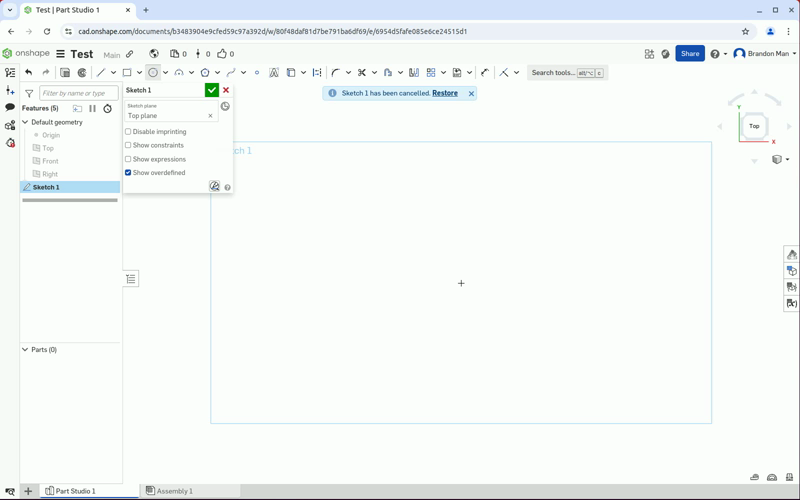
click(461, 282)
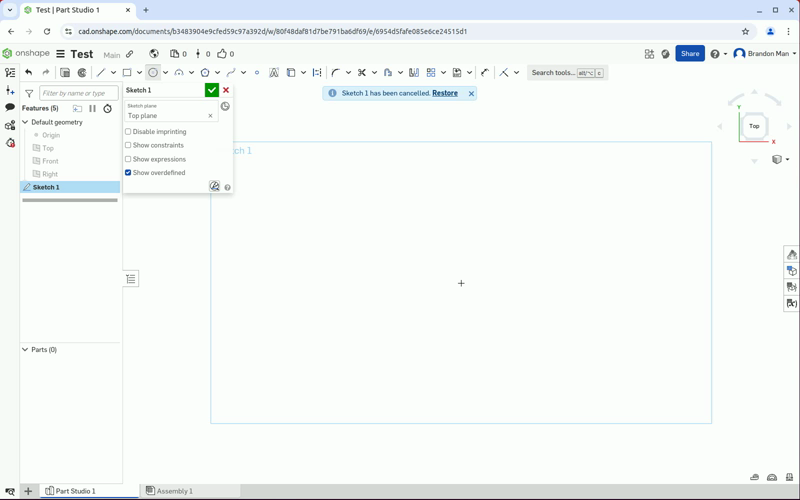
key_up(shift)
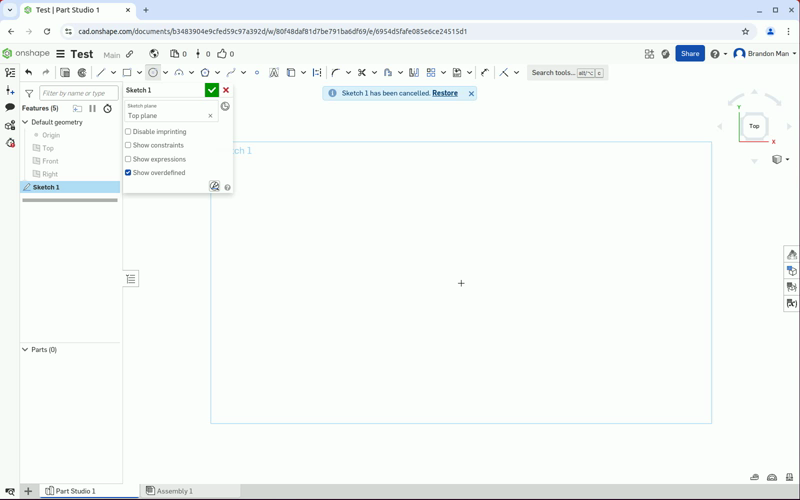
mouse_move(487, 282)
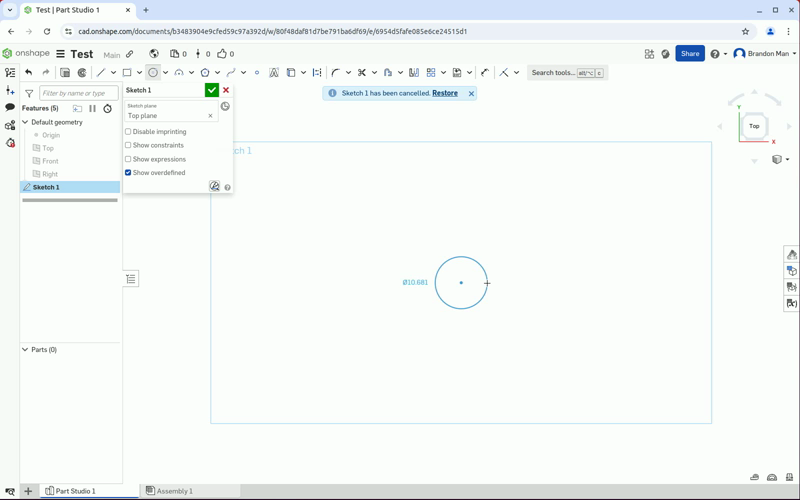
click(487, 282)
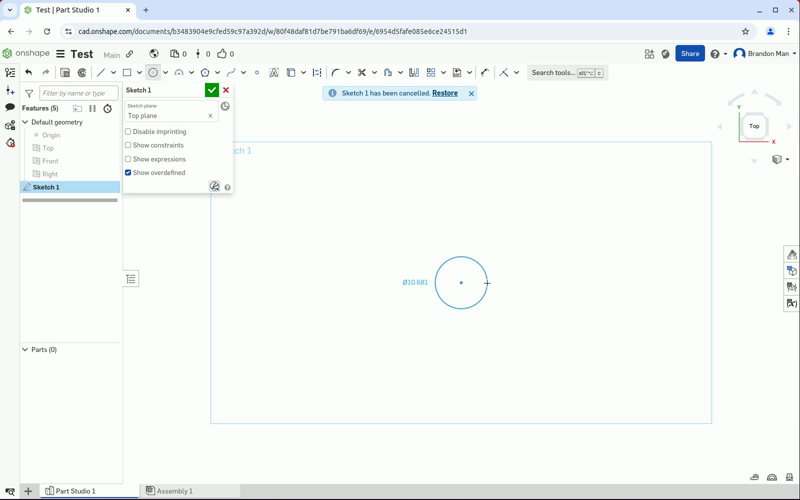
key(esc)
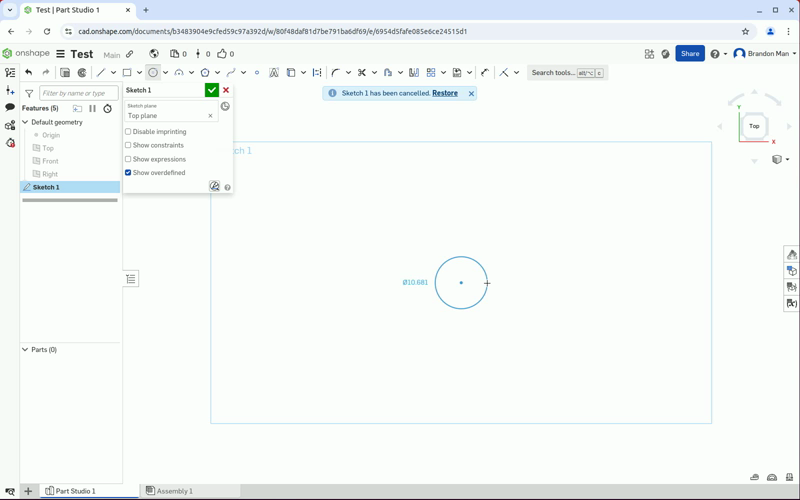
key(c)
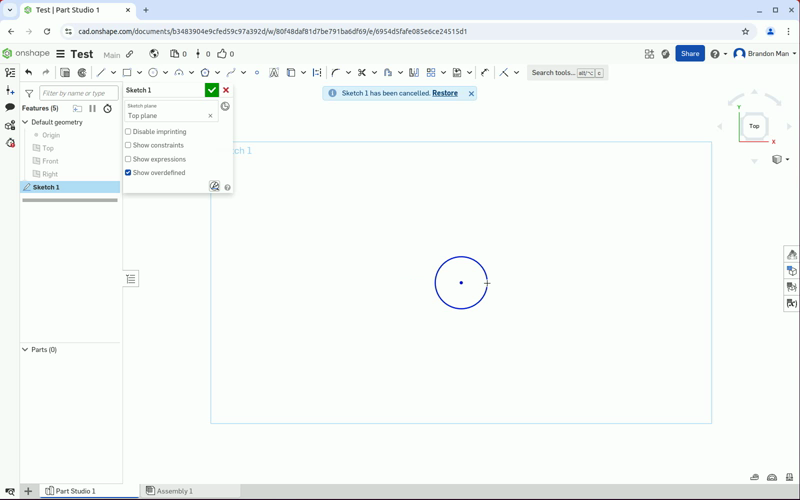
key_down(shift)
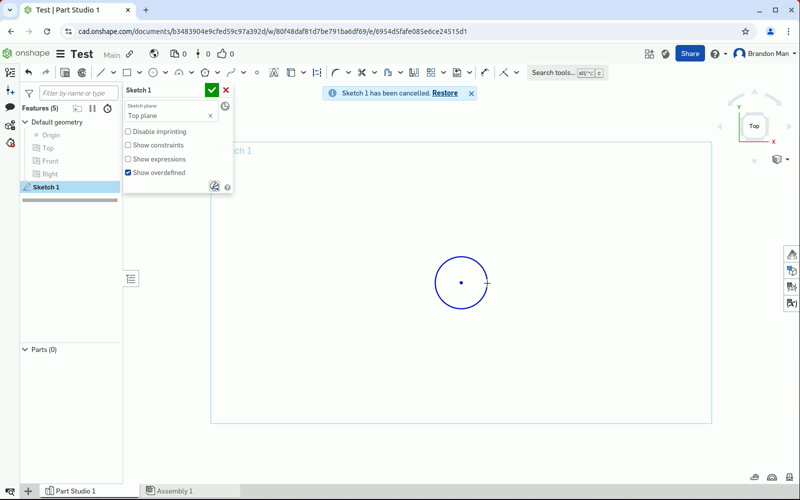
mouse_move(461, 282)
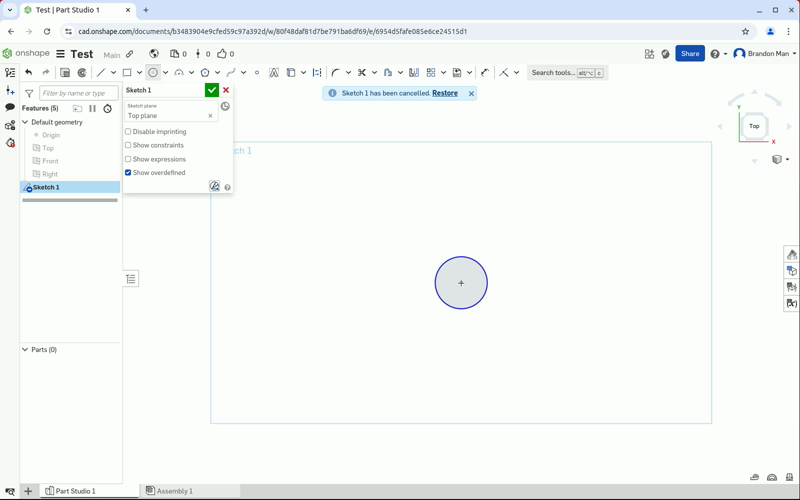
click(461, 282)
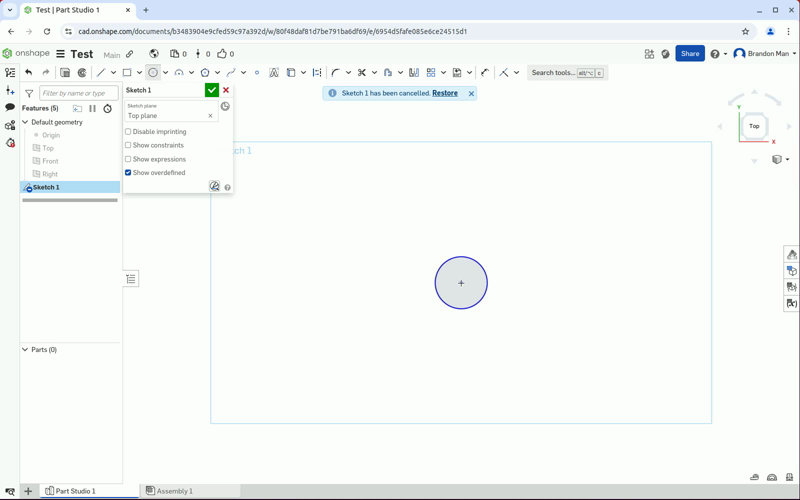
key_up(shift)
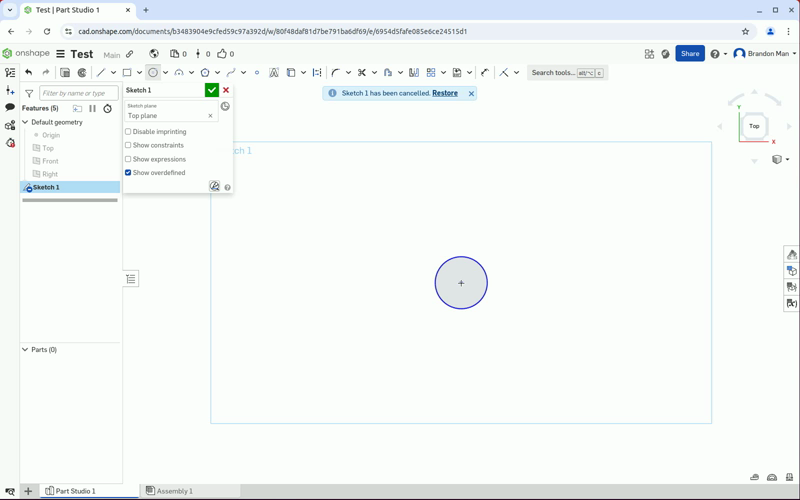
mouse_move(469, 282)
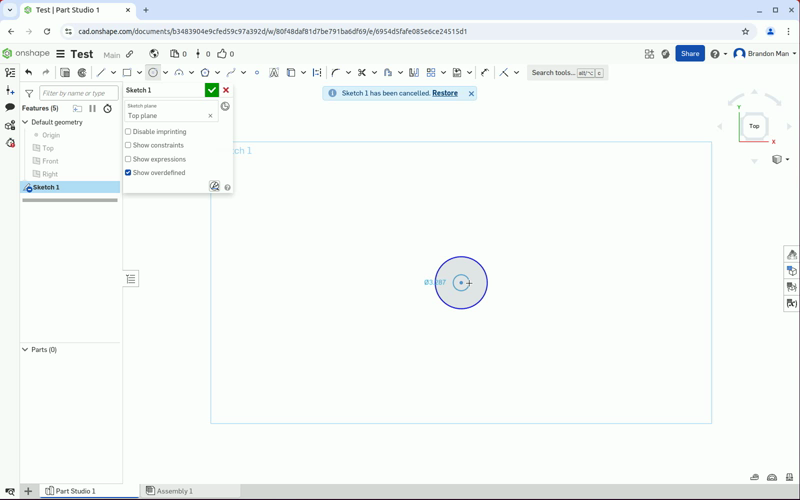
click(469, 282)
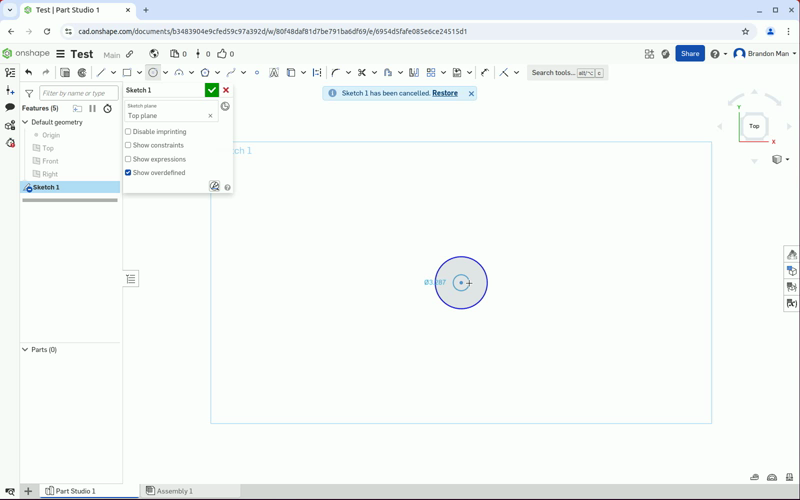
key(esc)
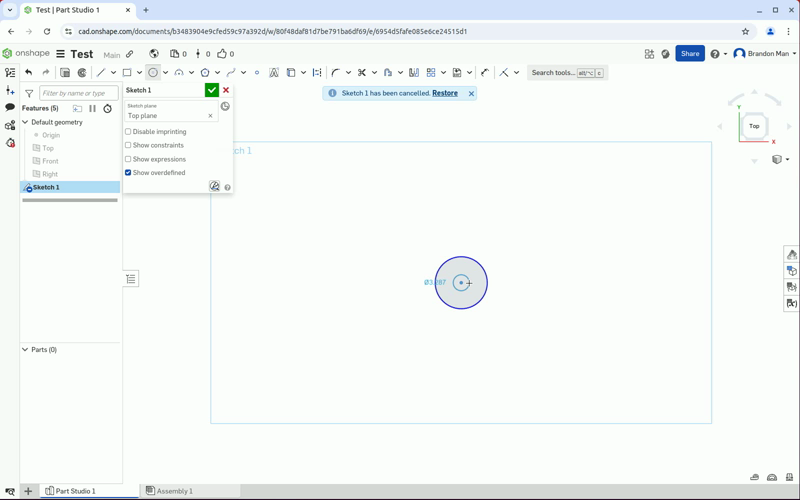
mouse_move(449, 271)
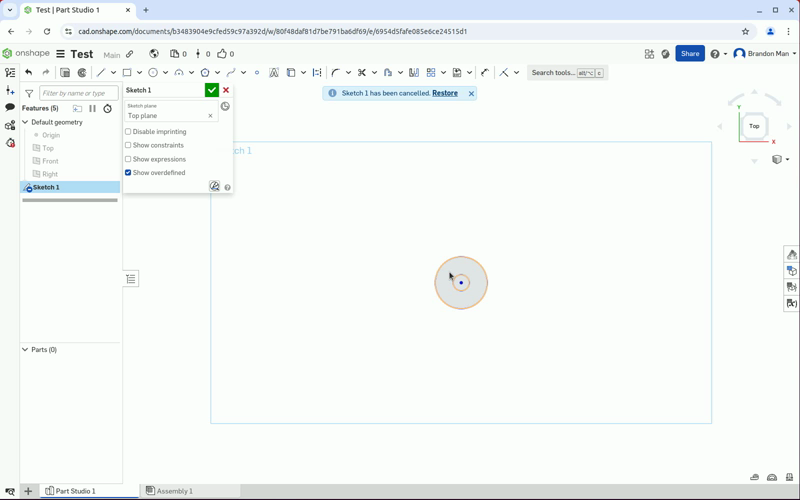
click(449, 271)
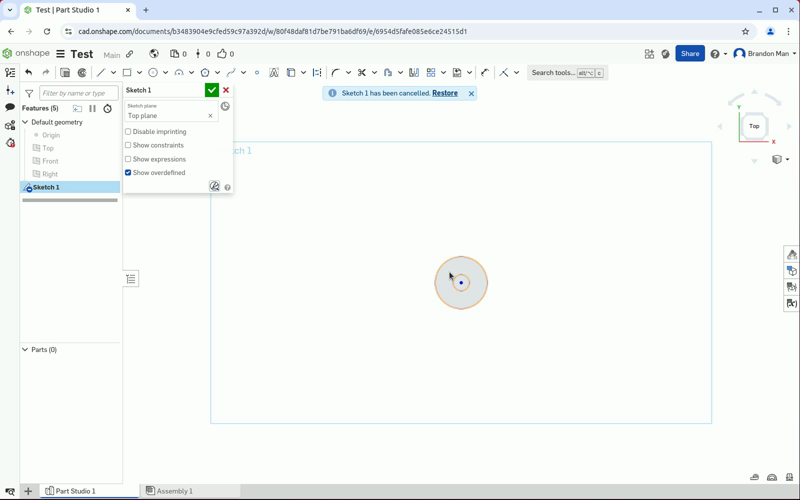
mouse_move(73, 352)
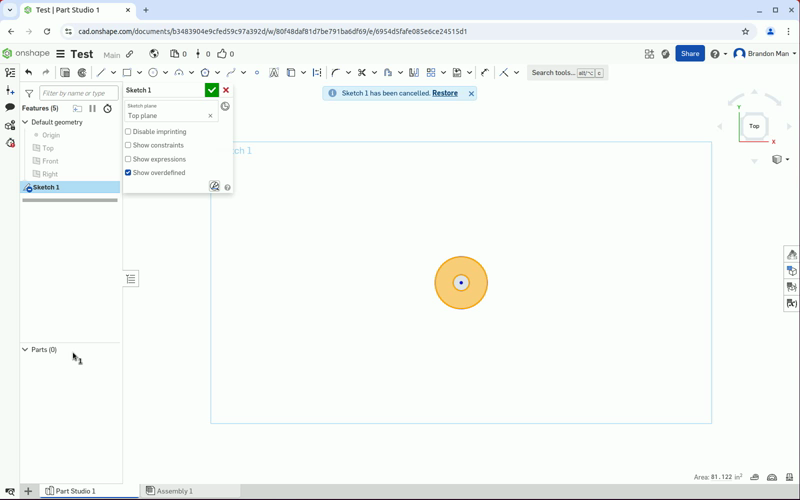
key(shift+y)
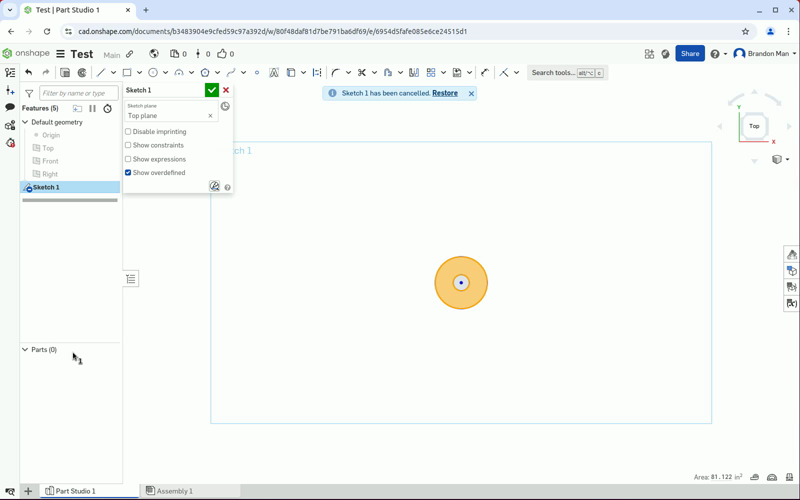
key(shift+e)
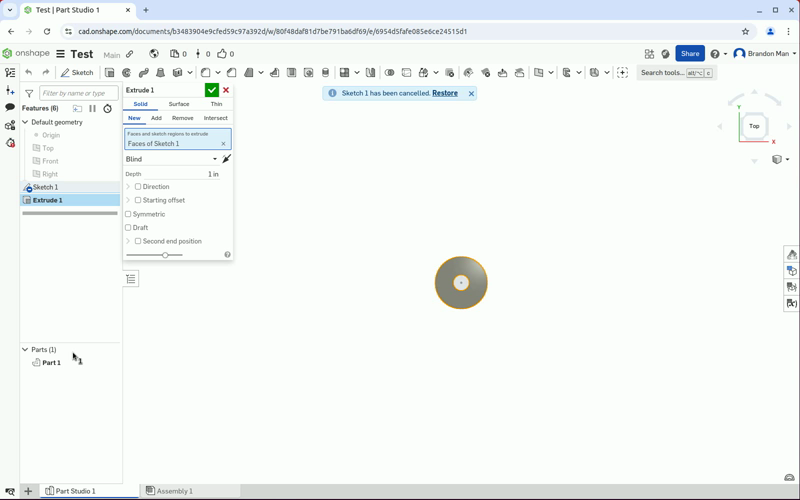
mouse_move(143, 106)
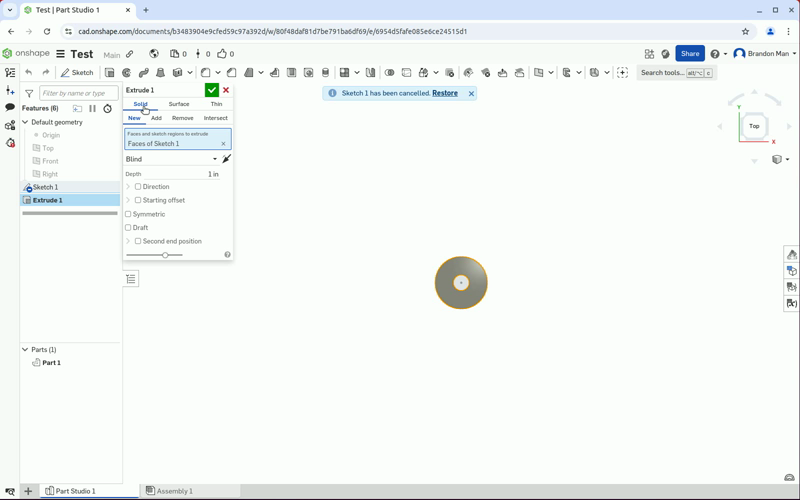
click(143, 106)
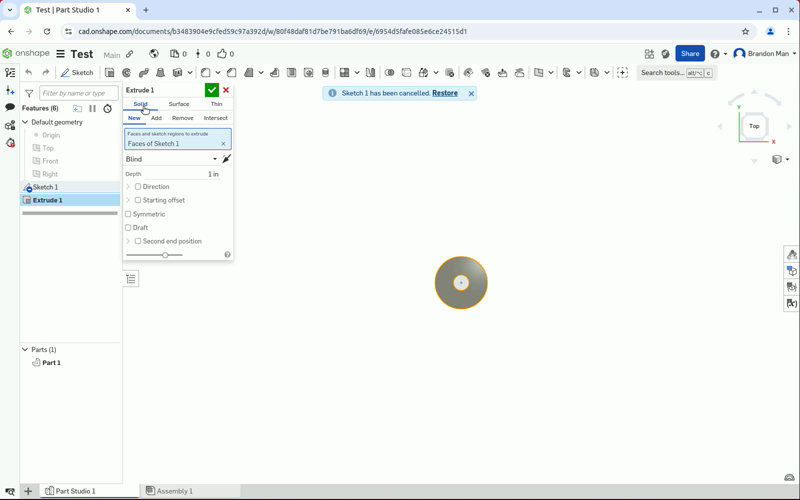
mouse_move(137, 120)
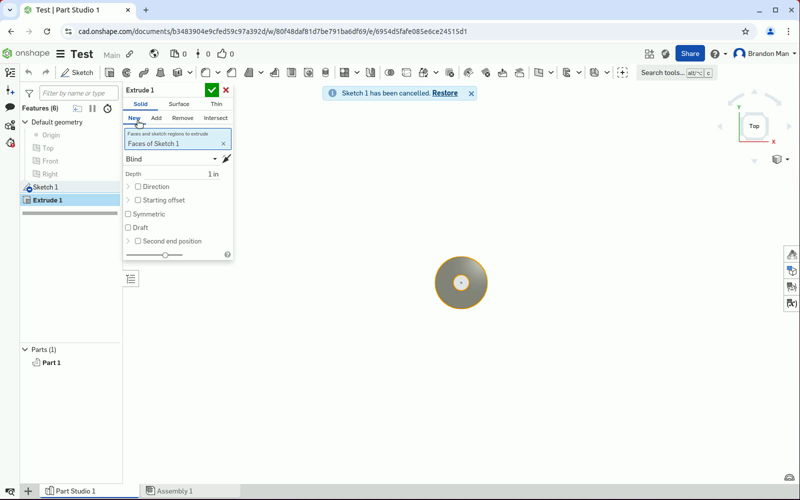
click(137, 120)
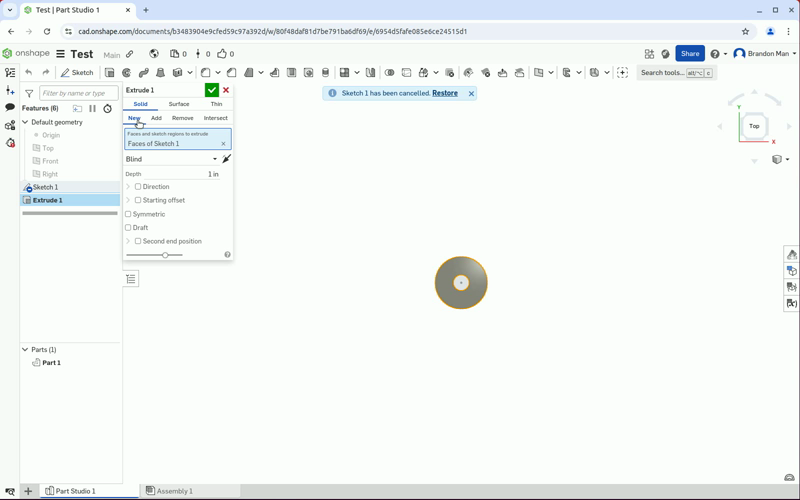
key(tab, 4)
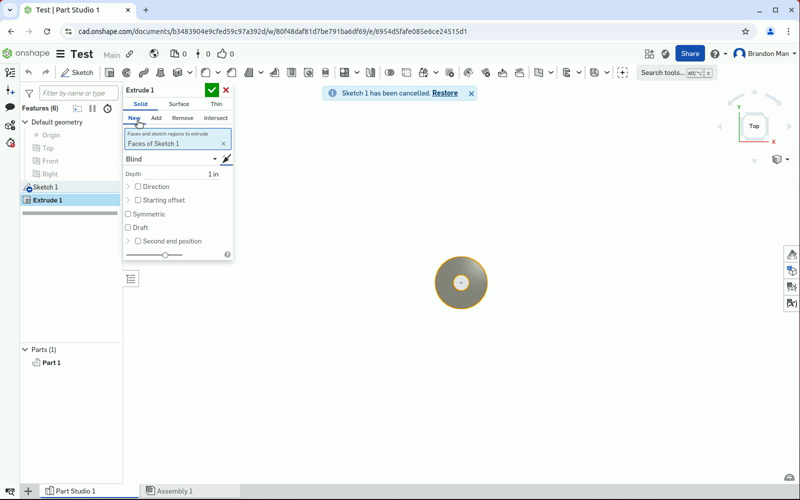
text(12.998)
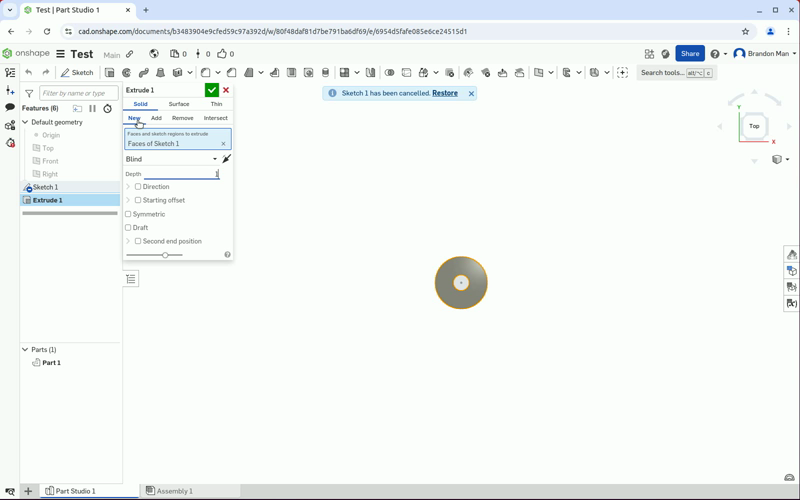
key(enter)
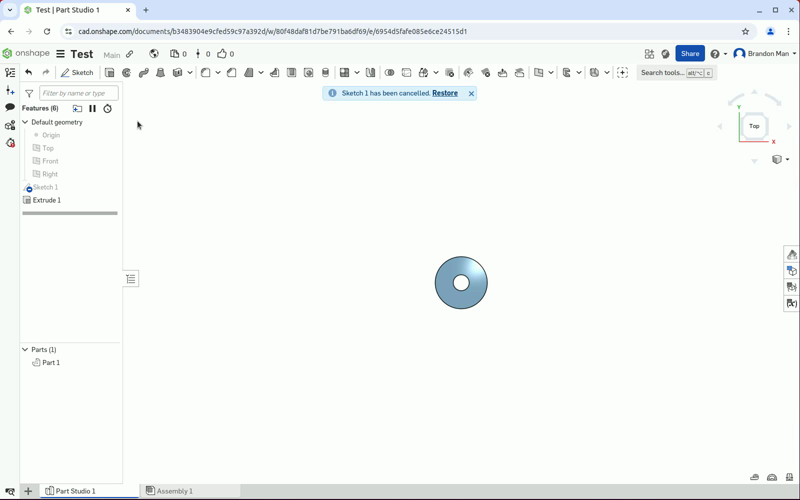
key(shift+h)
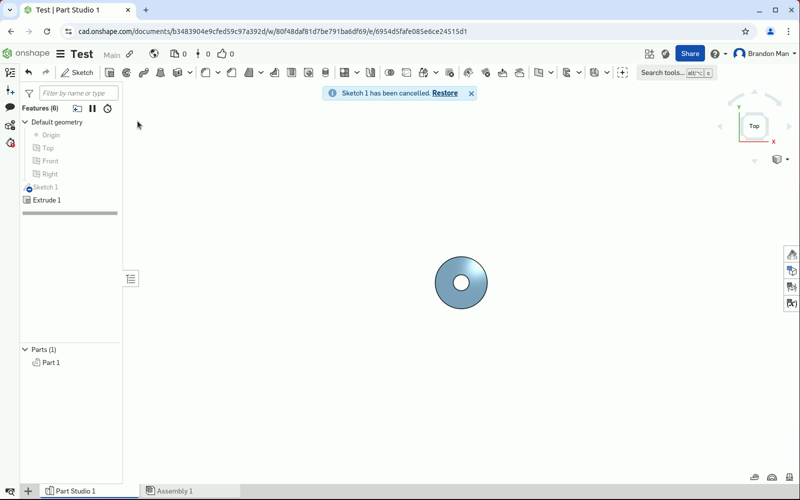
key(shift+h)
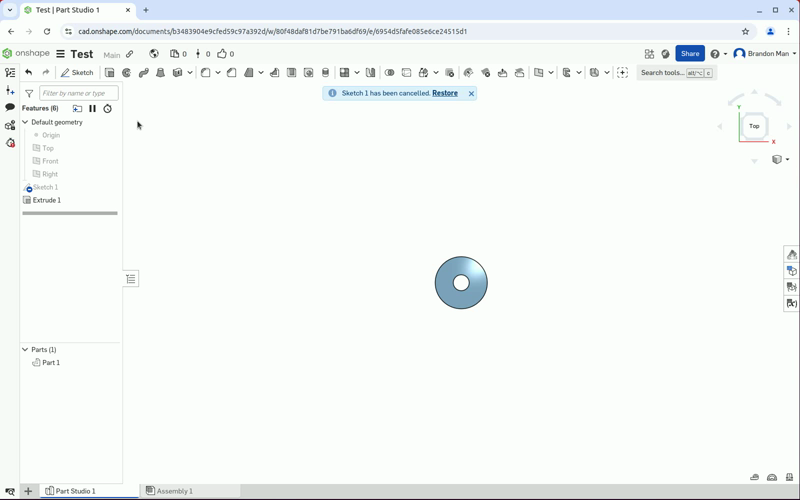
mouse_move(73, 189)
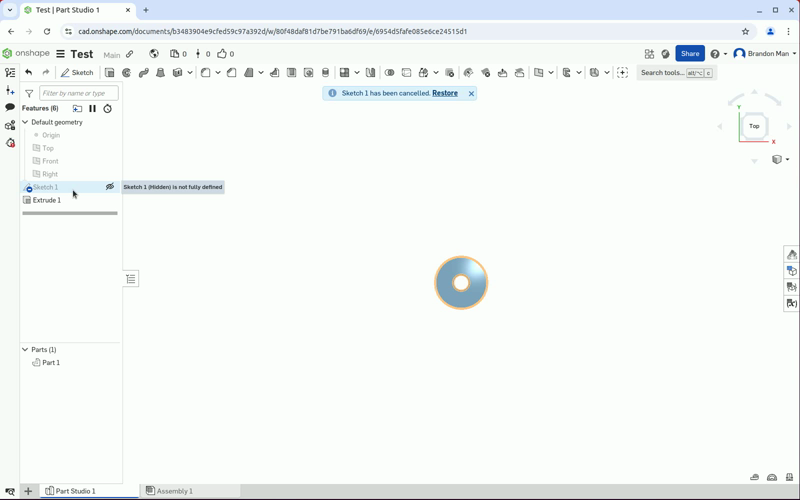
click(73, 189)
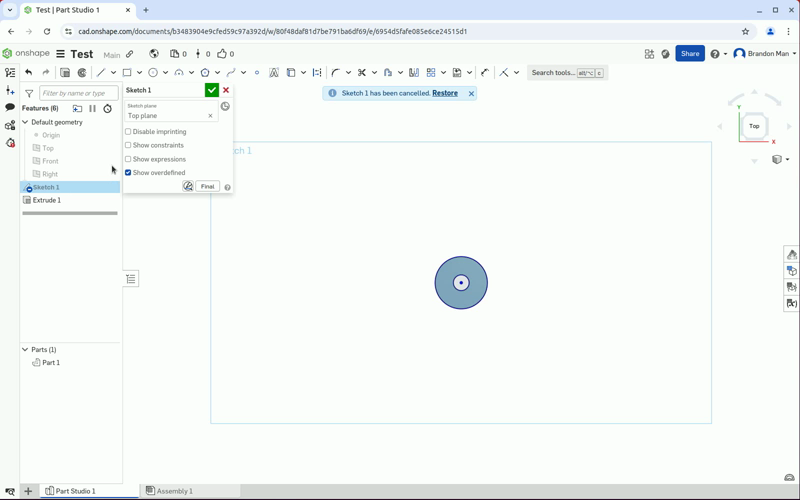
mouse_move(229, 92)
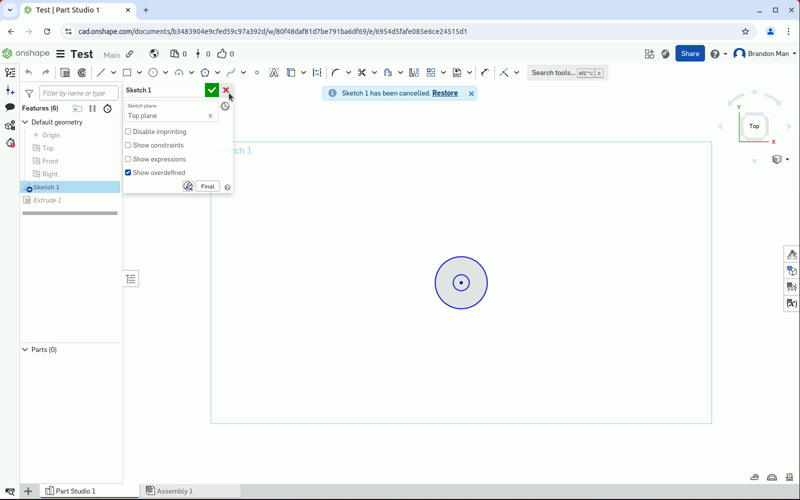
click(229, 92)
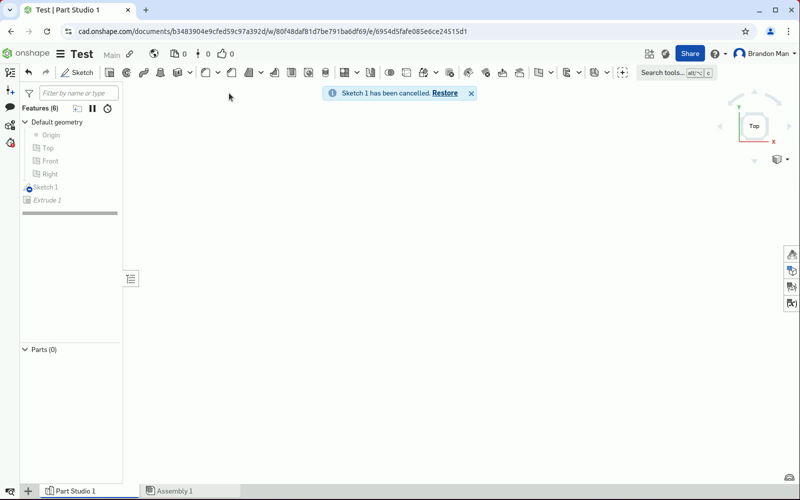
mouse_move(541, 75)
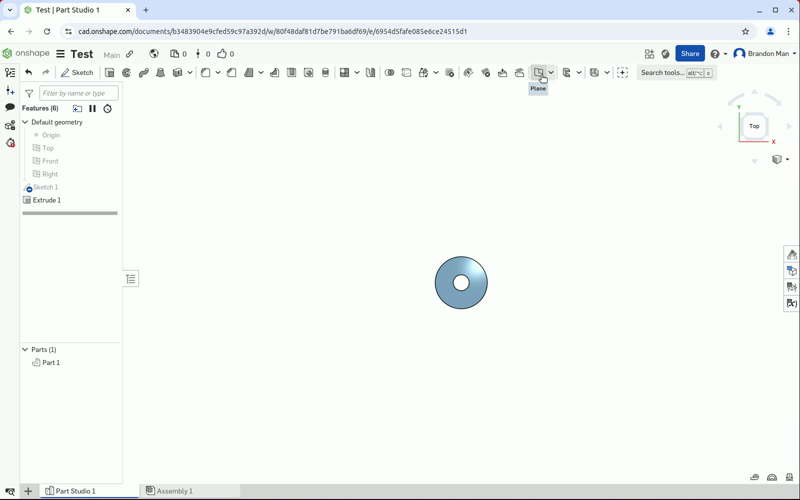
click(541, 75)
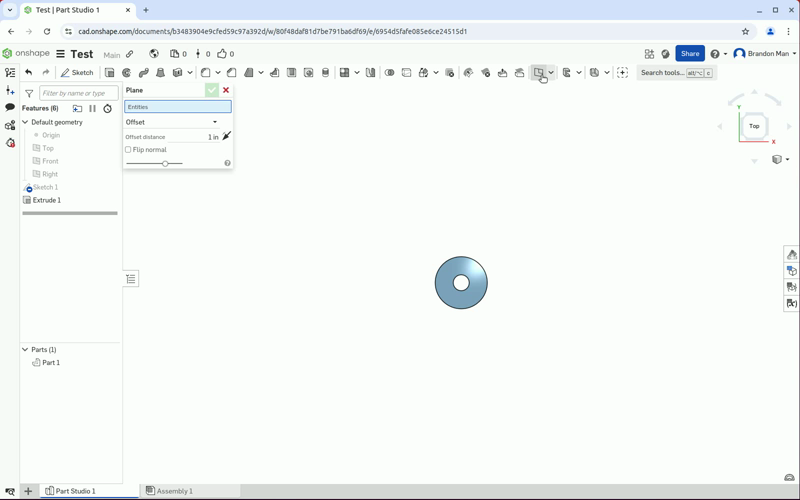
mouse_move(73, 150)
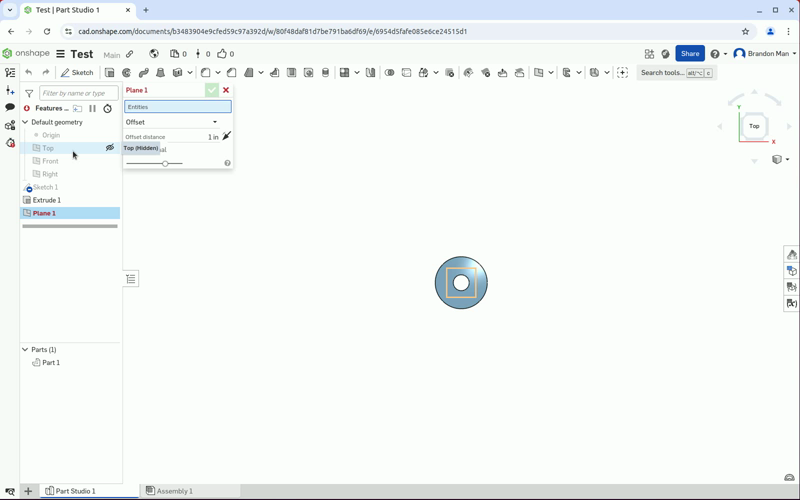
click(73, 150)
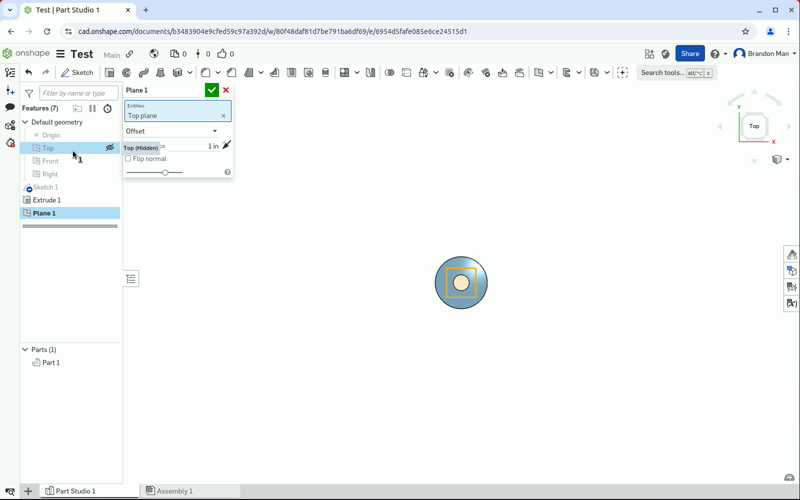
key(tab, 2)
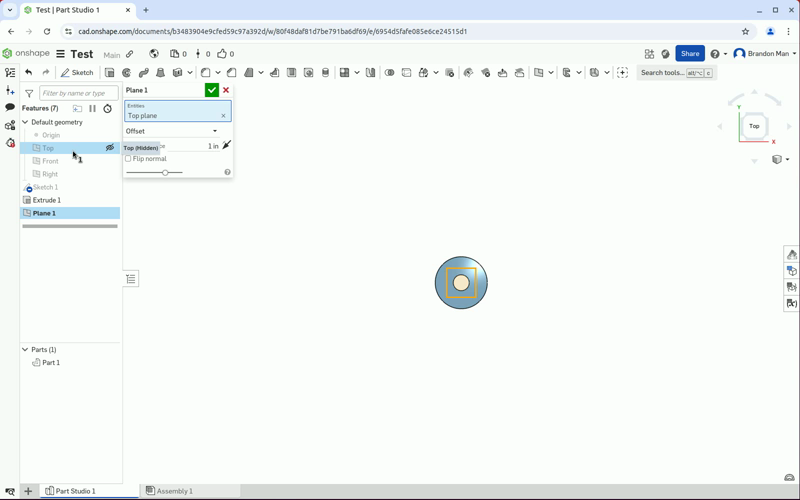
text(13.002)
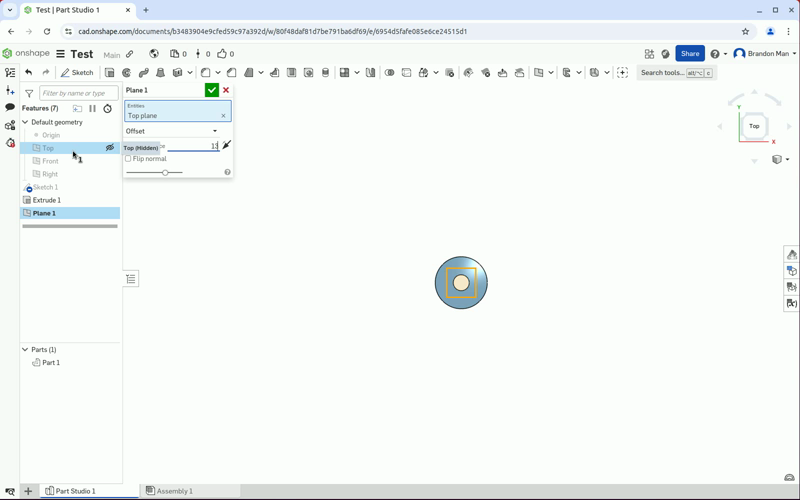
key(enter, 2)
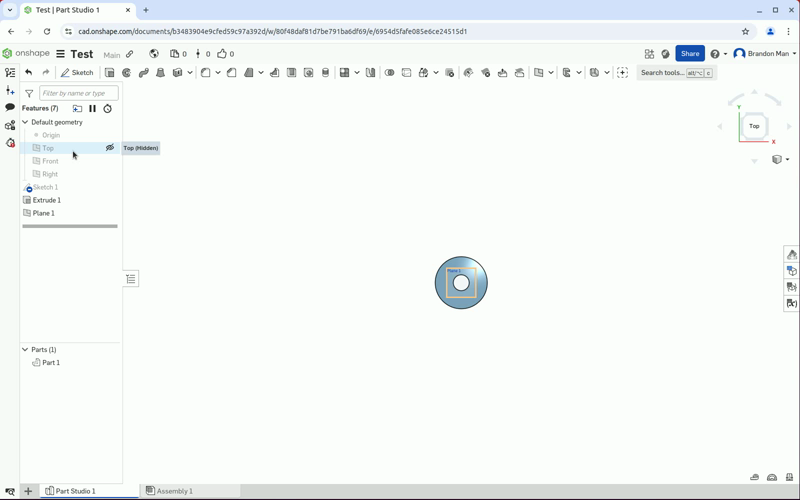
key(shift+s)
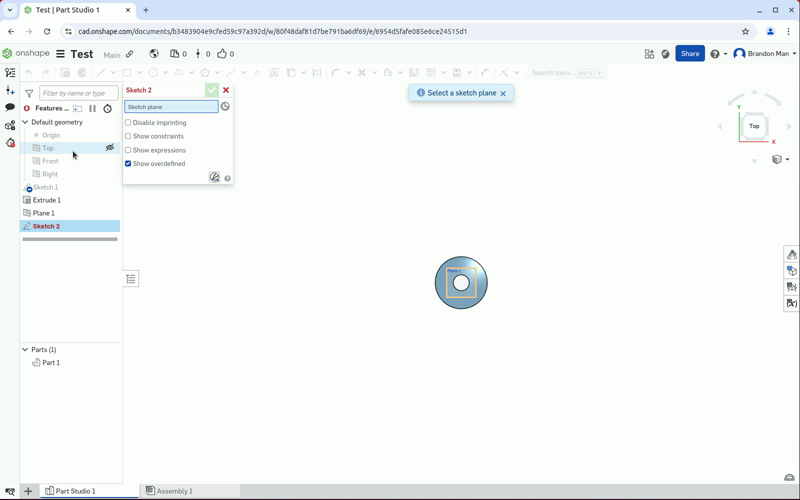
mouse_move(73, 215)
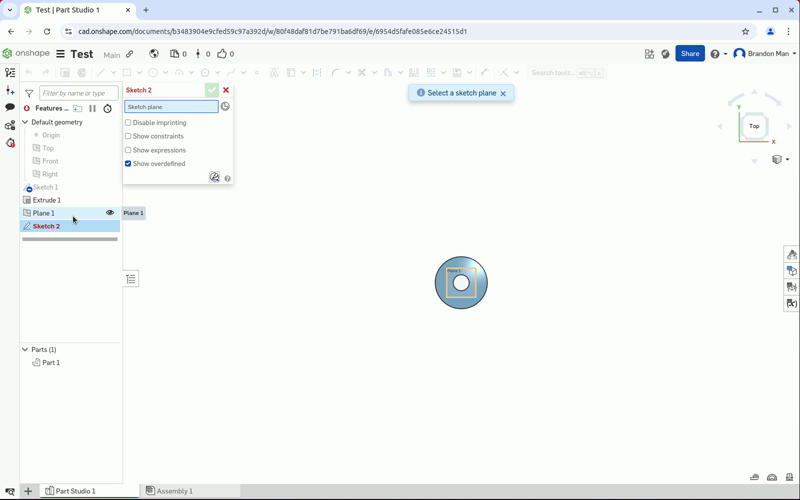
click(73, 215)
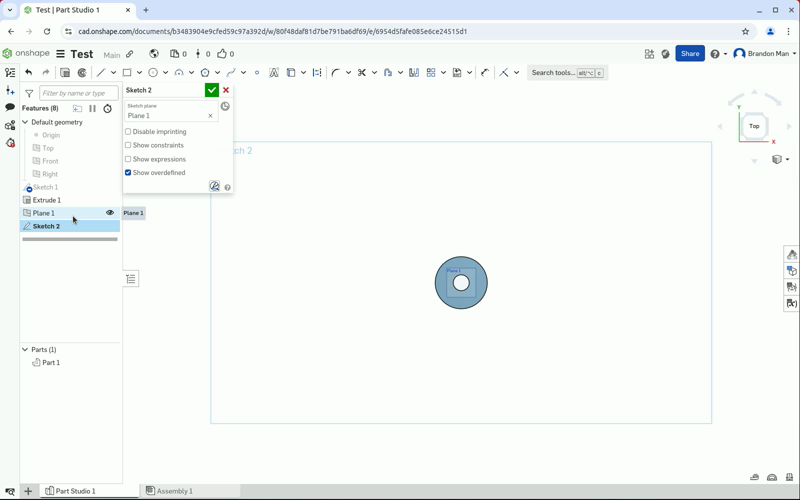
mouse_move(73, 352)
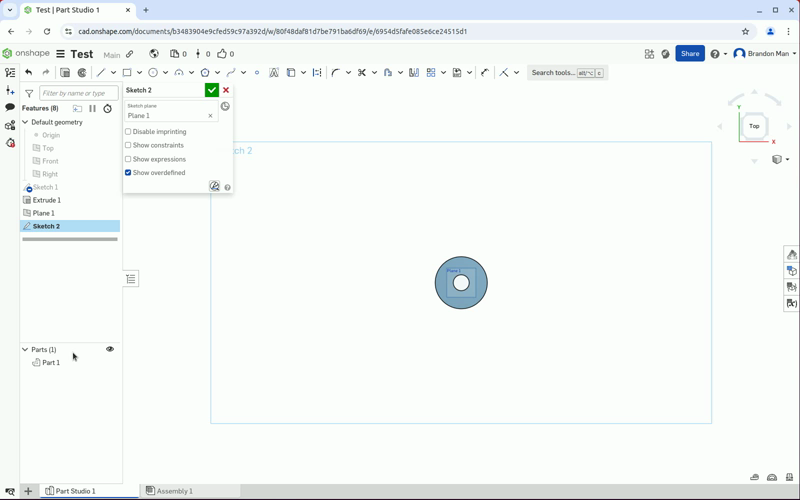
key(y)
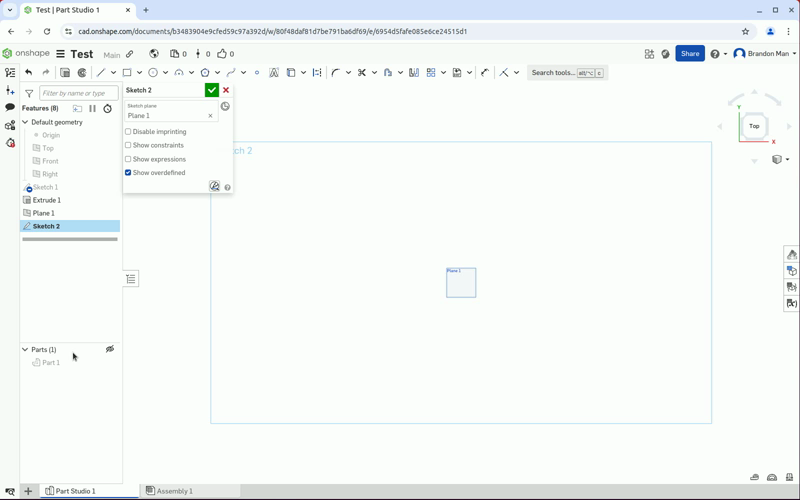
key(c)
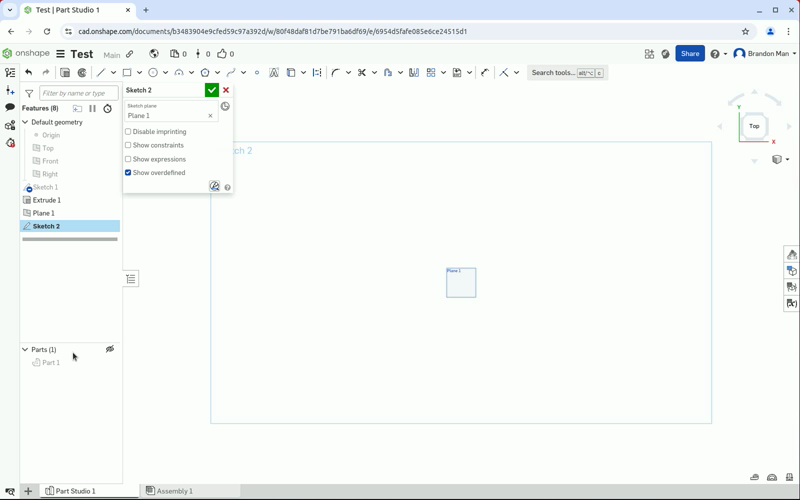
key_down(shift)
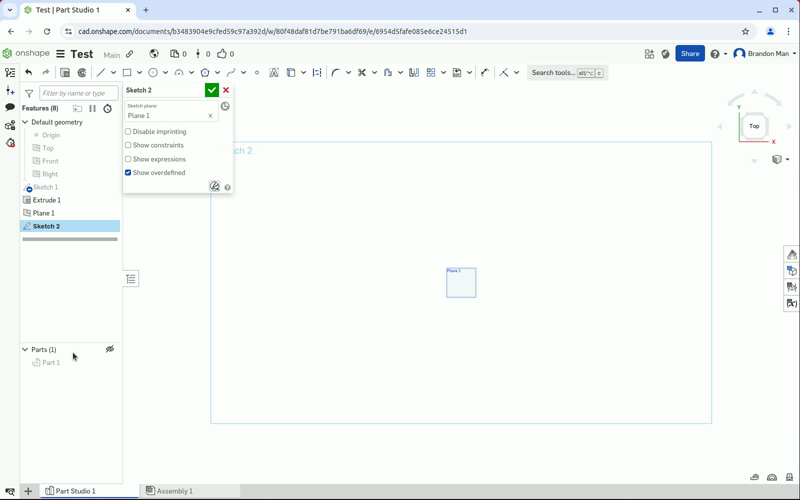
mouse_move(461, 282)
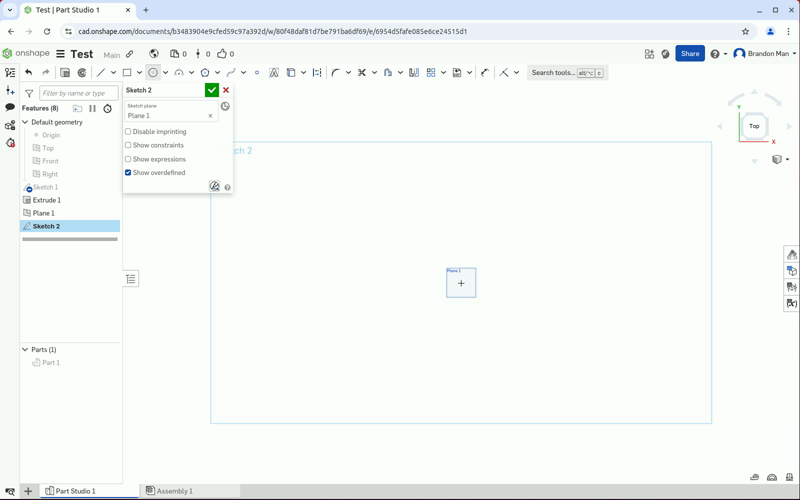
click(461, 282)
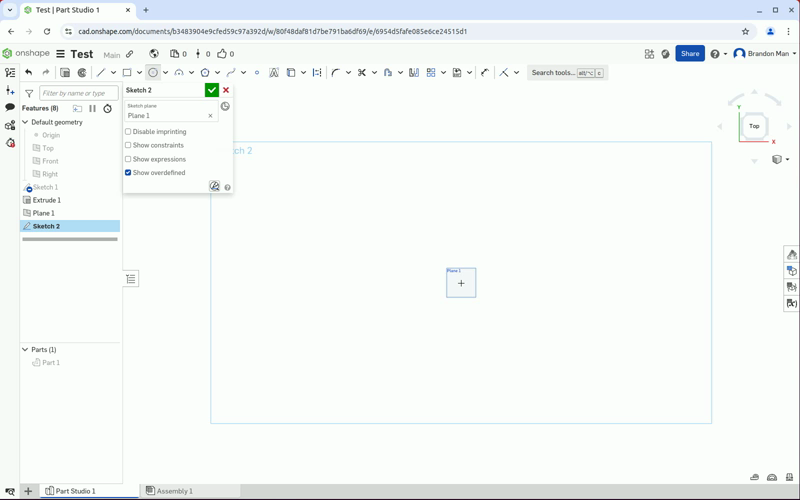
key_up(shift)
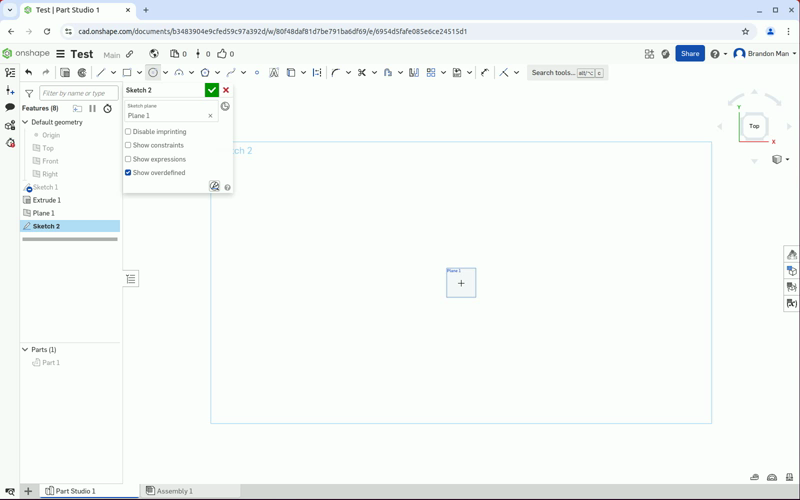
mouse_move(487, 282)
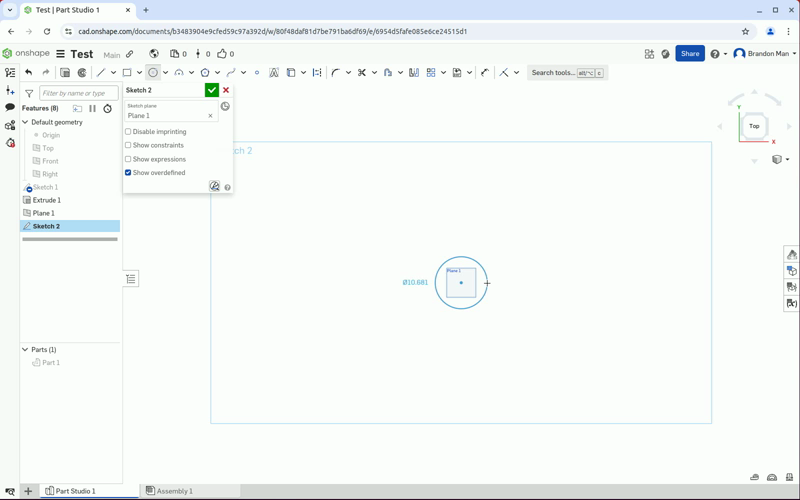
click(487, 282)
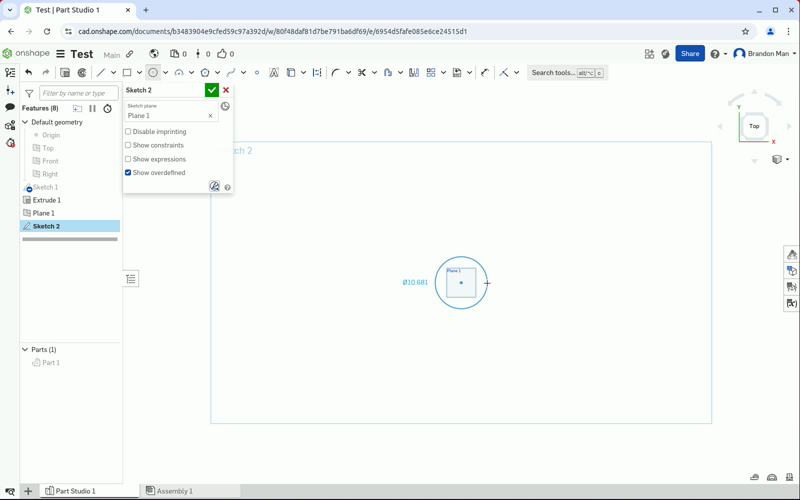
key(esc)
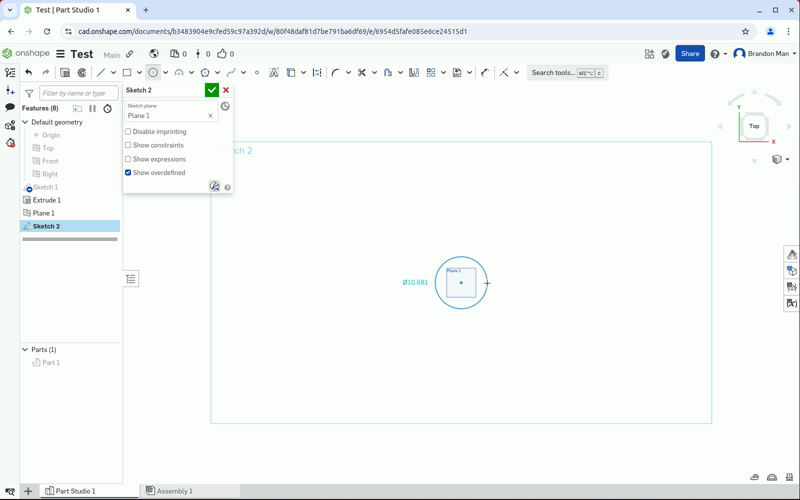
key(c)
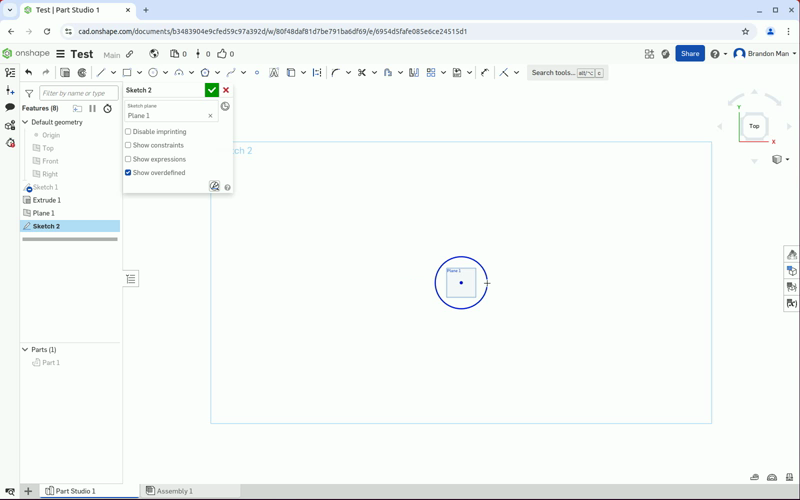
key_down(shift)
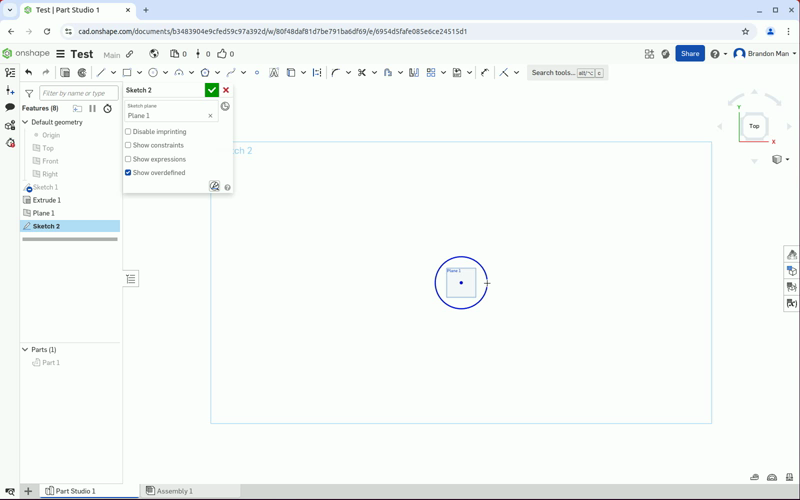
mouse_move(461, 282)
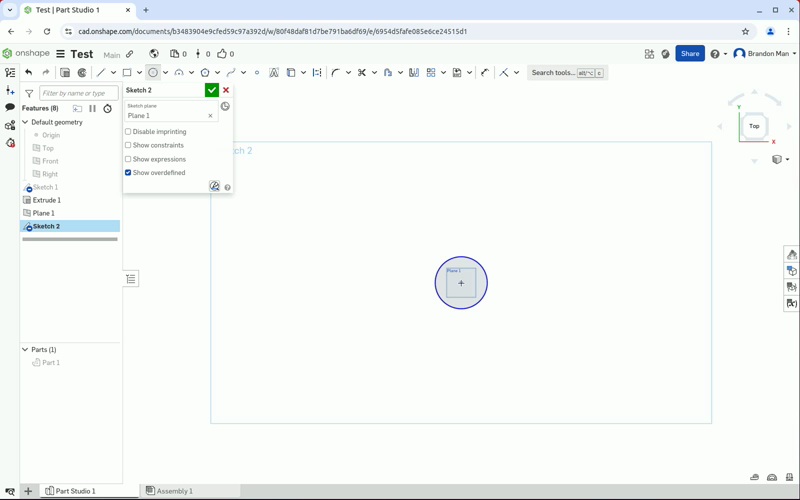
click(461, 282)
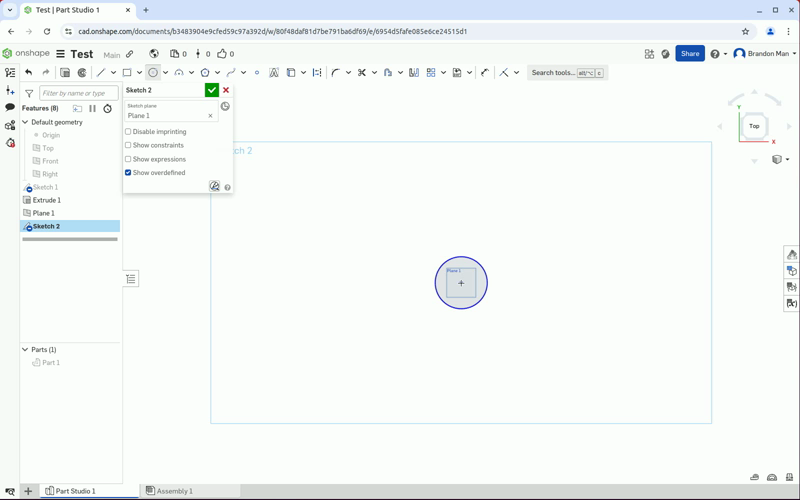
key_up(shift)
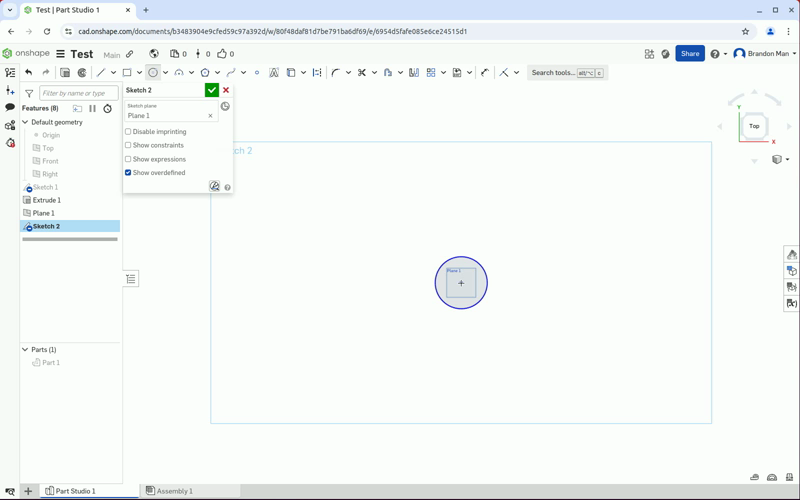
mouse_move(479, 282)
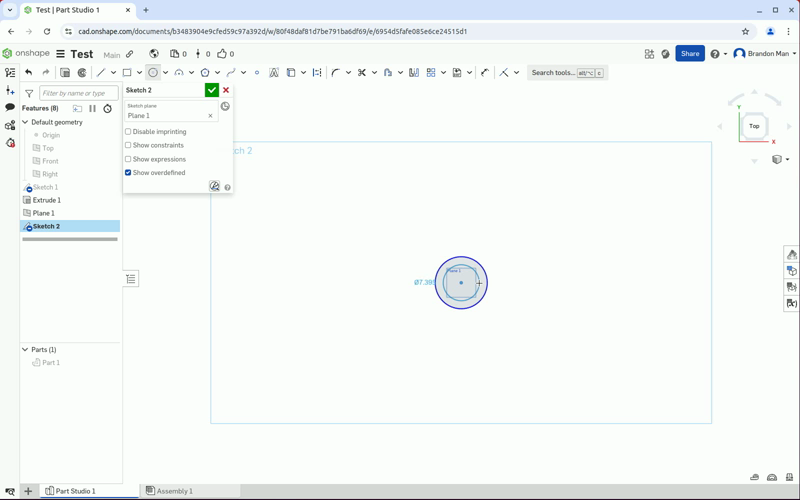
click(479, 282)
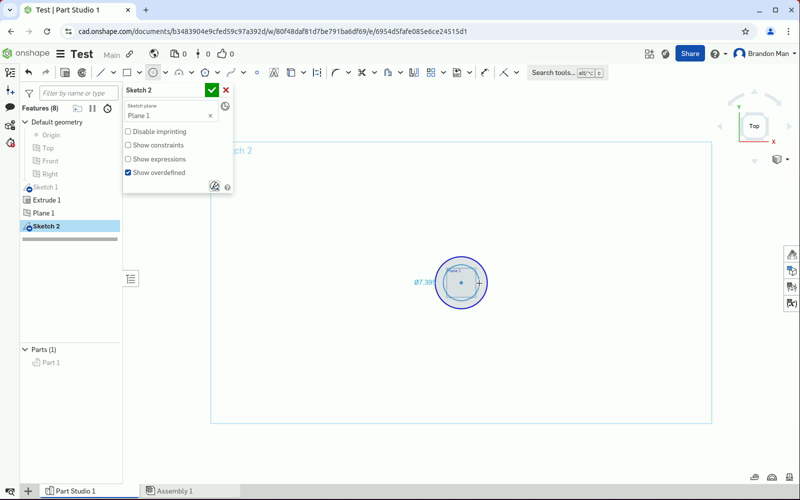
key(esc)
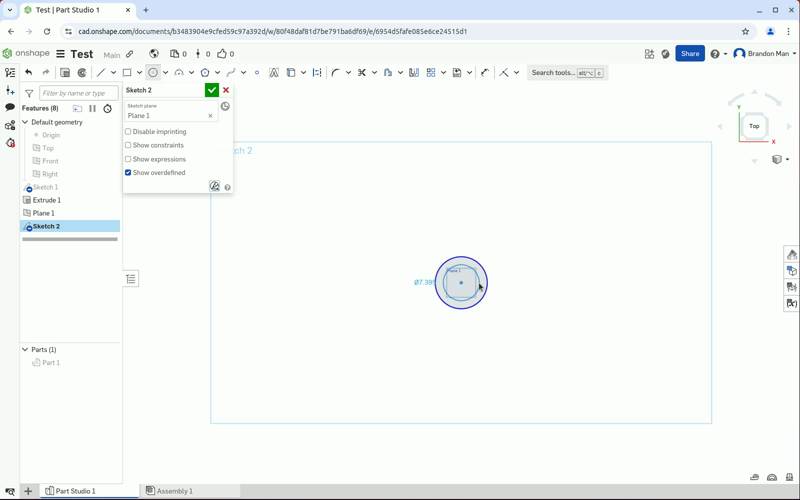
mouse_move(465, 301)
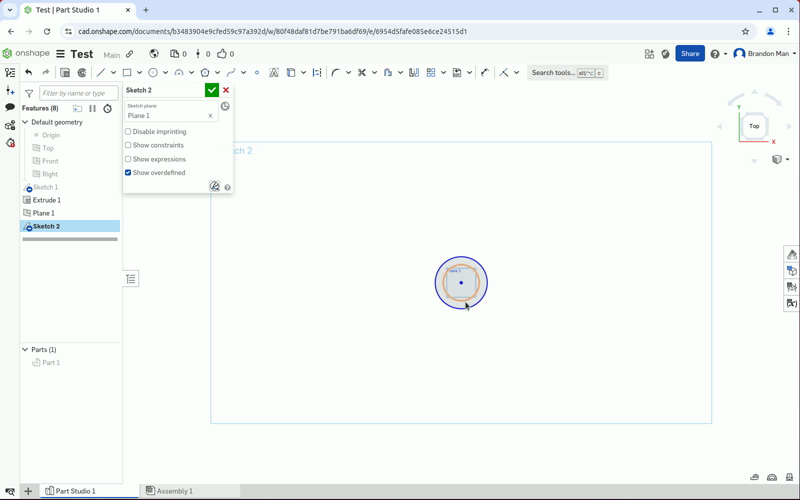
scroll(6)
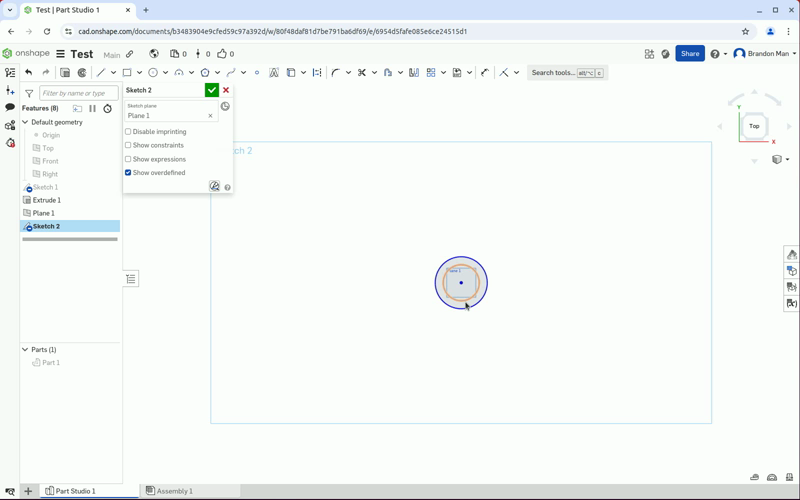
scroll(6)
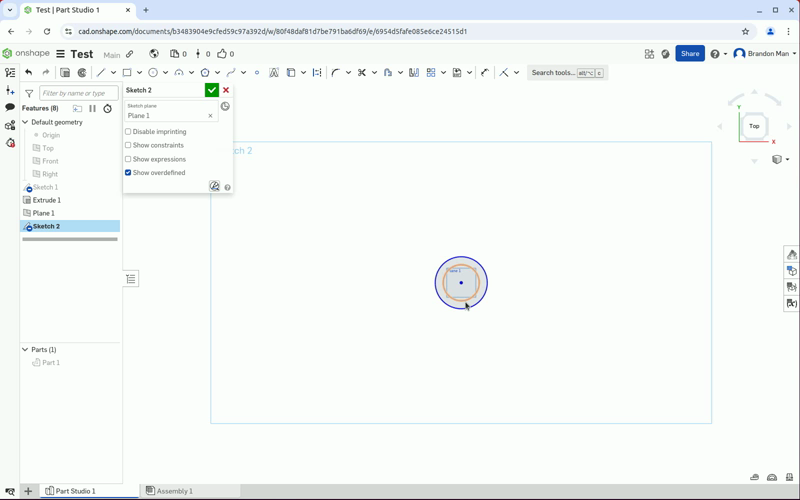
scroll(6)
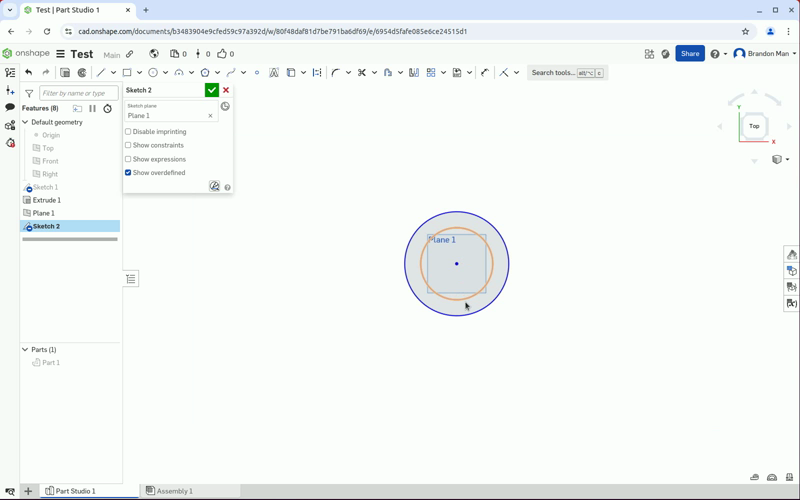
scroll(6)
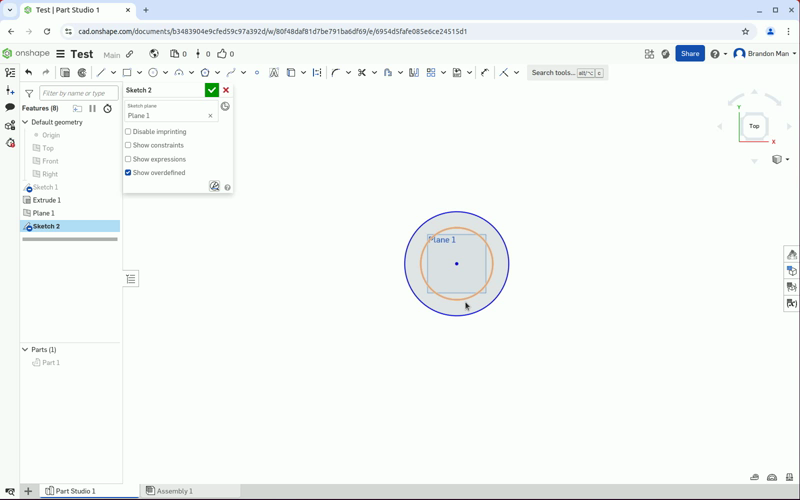
scroll(6)
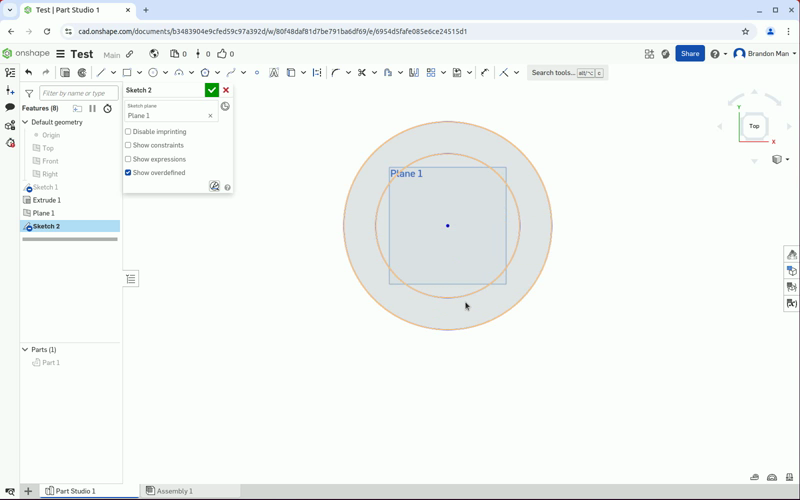
scroll(6)
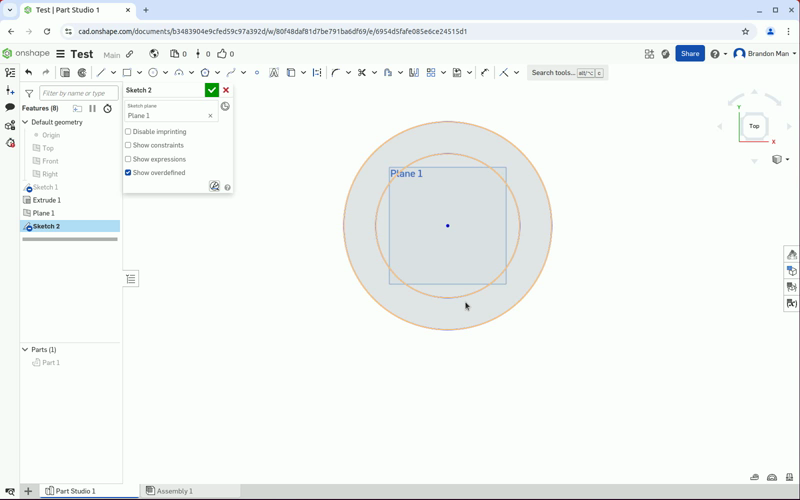
scroll(6)
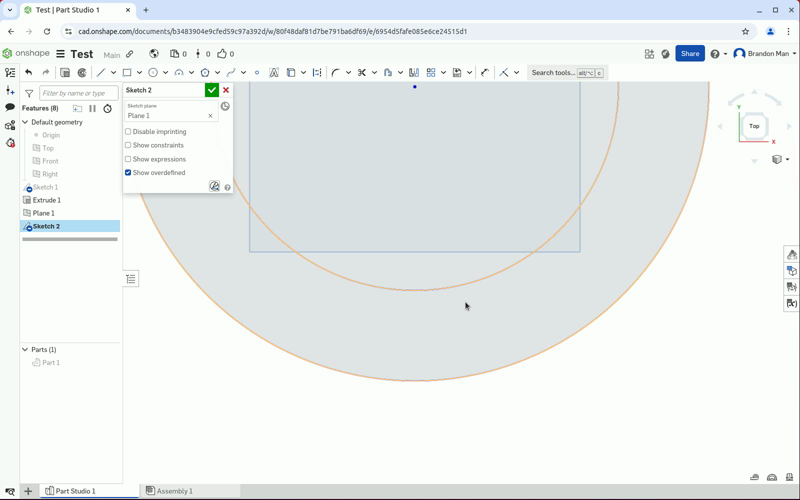
click(465, 301)
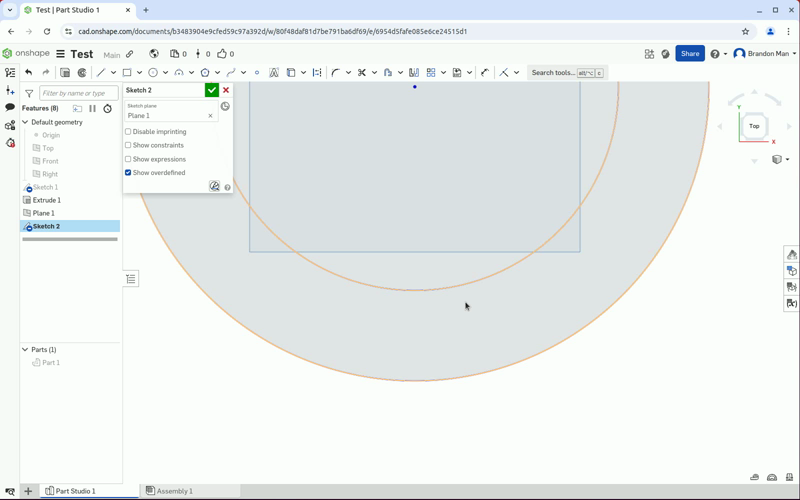
scroll(-6)
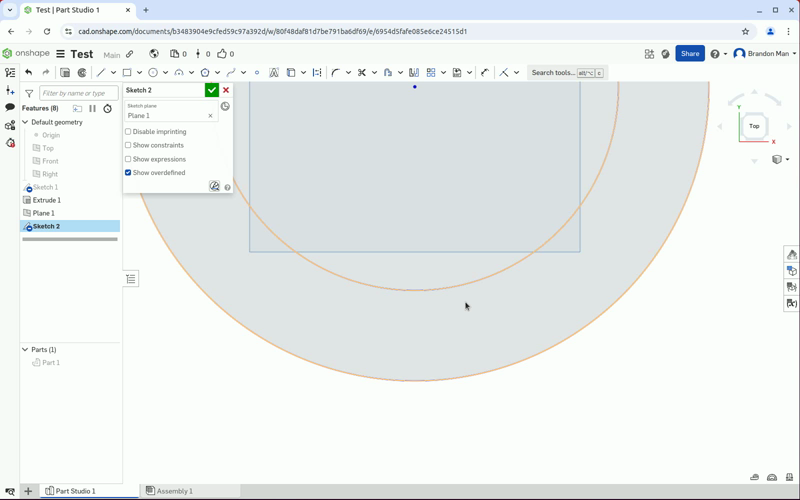
scroll(-6)
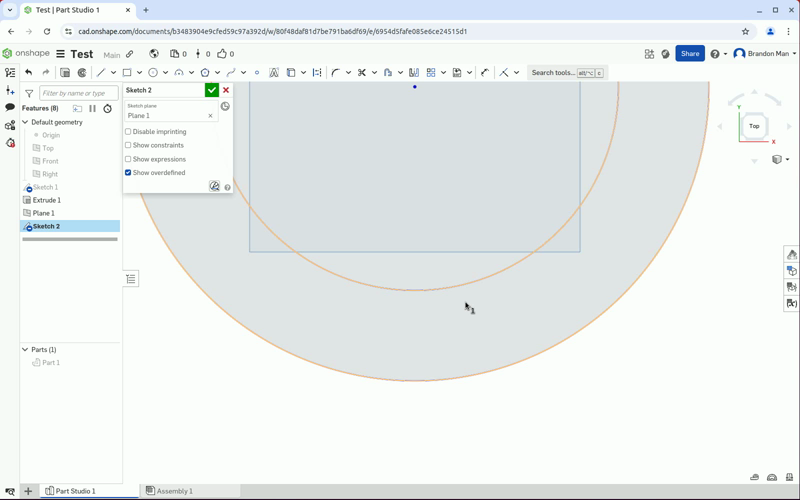
scroll(-6)
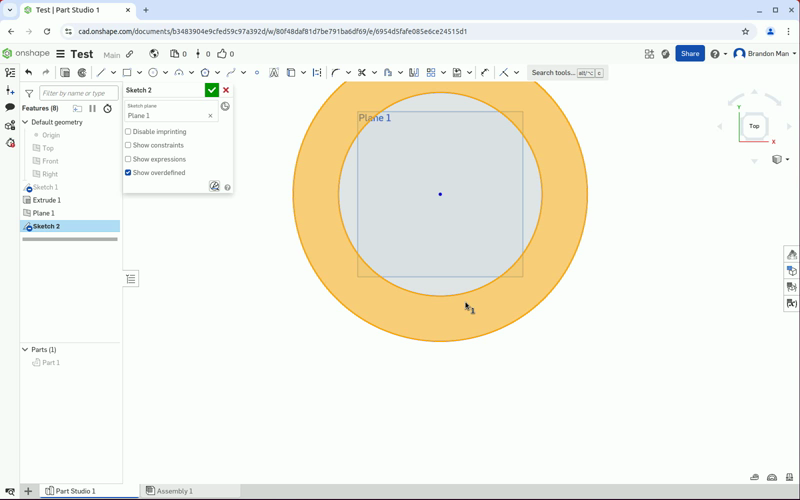
scroll(-6)
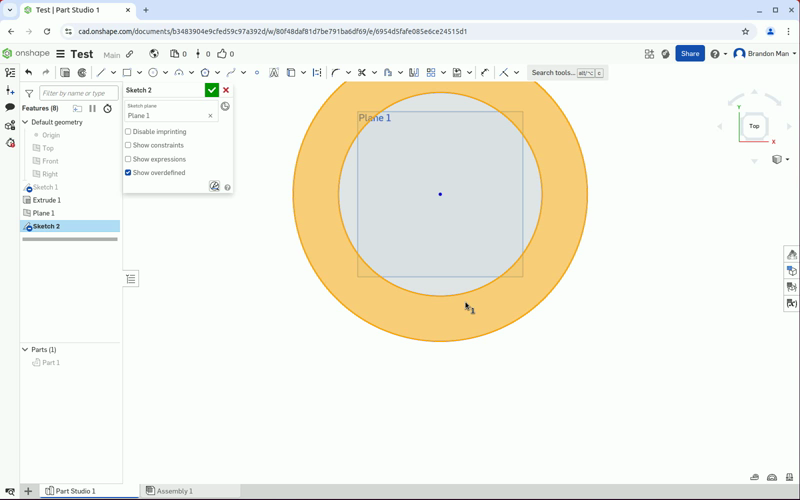
scroll(-6)
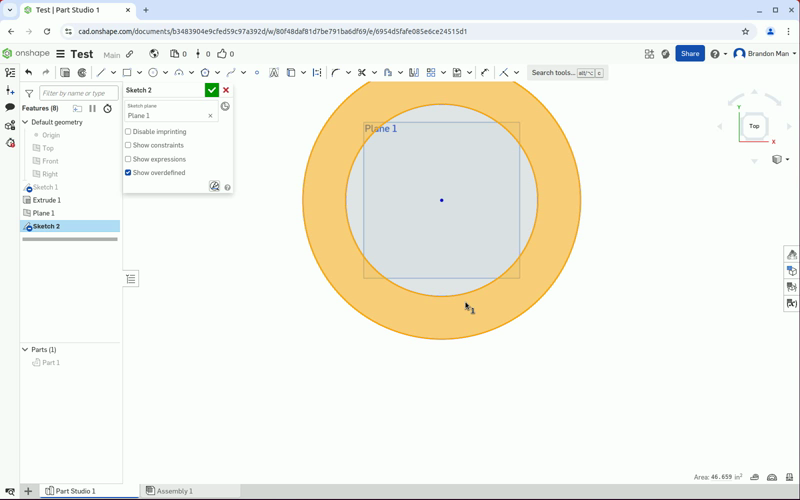
scroll(-6)
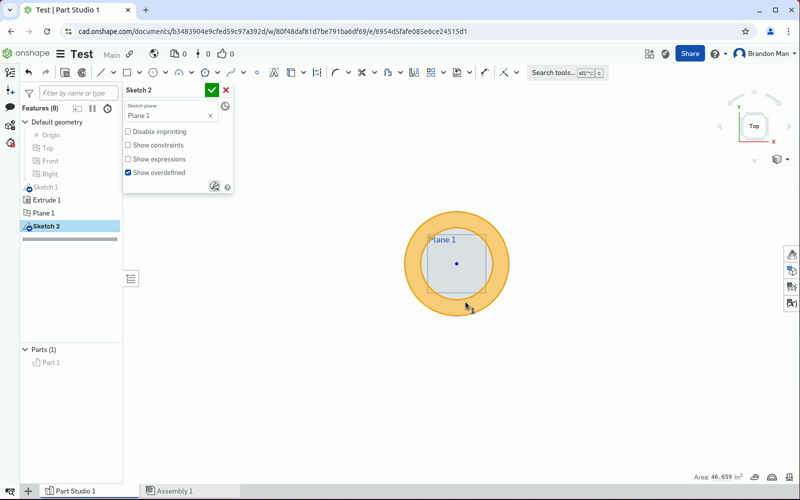
scroll(-6)
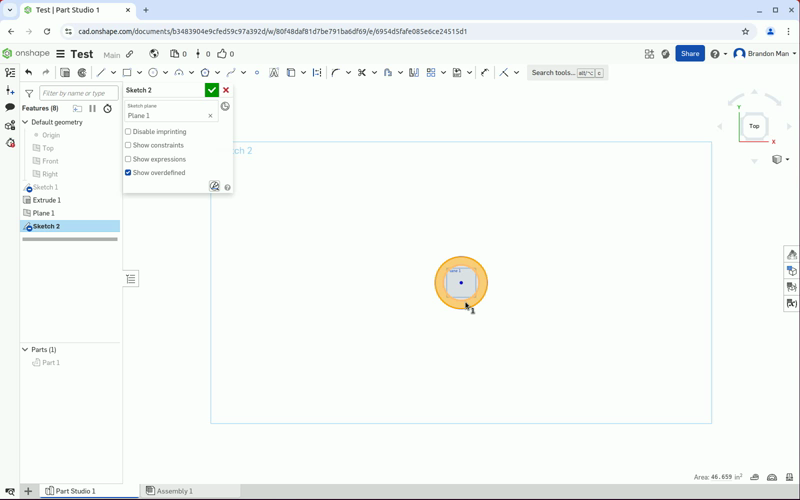
mouse_move(73, 352)
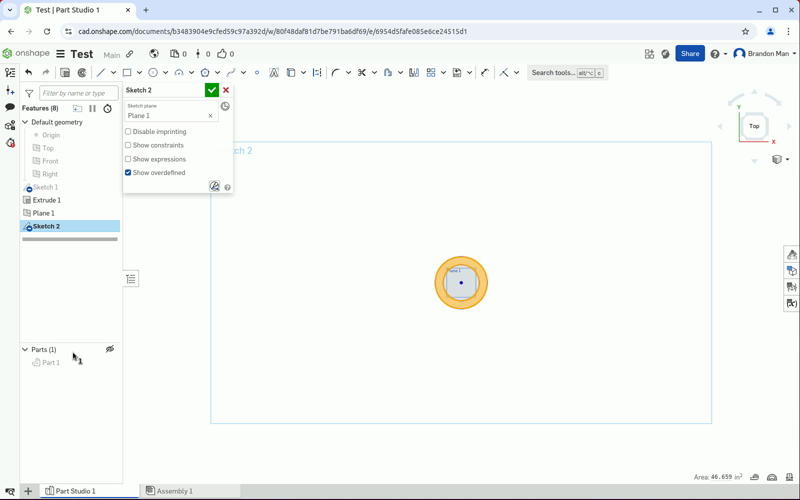
key(shift+y)
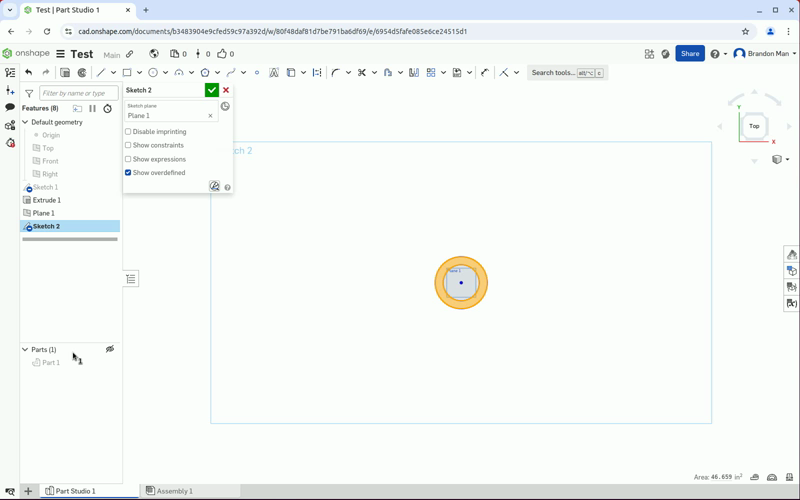
key(shift+e)
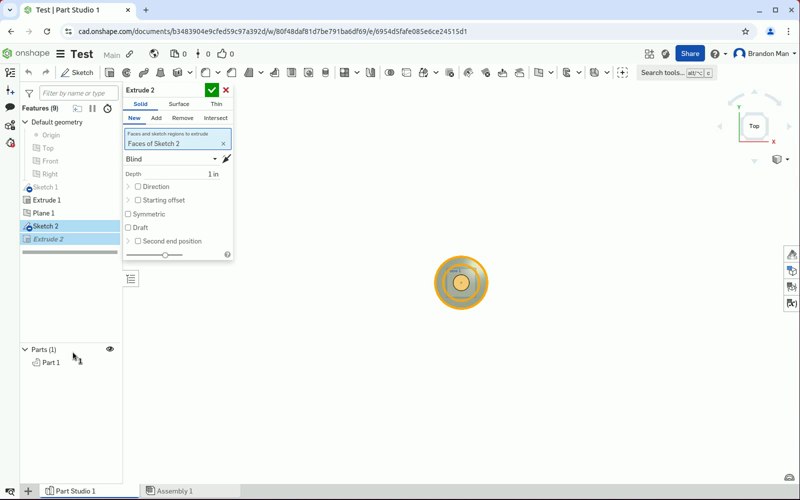
mouse_move(143, 106)
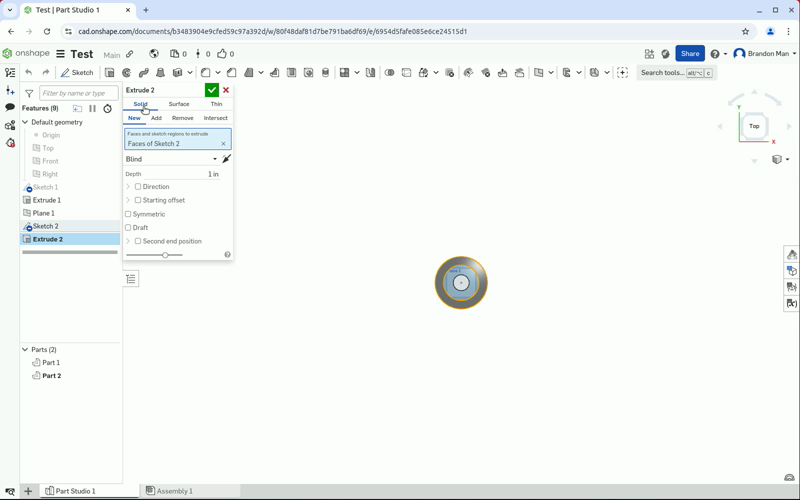
click(143, 106)
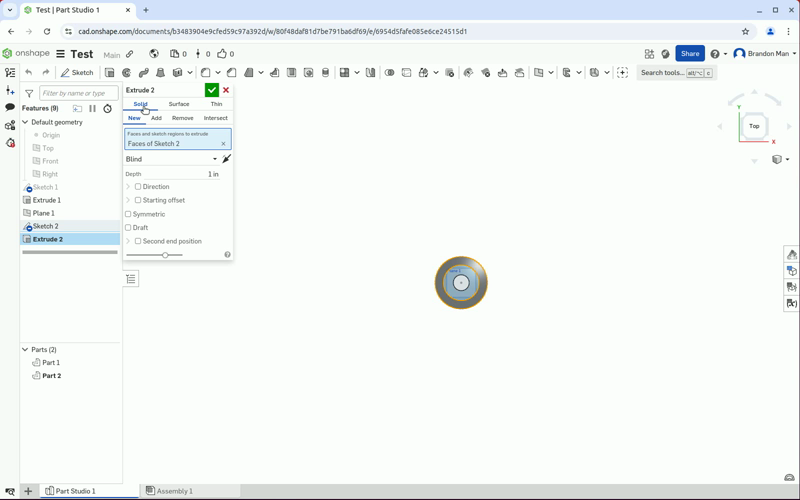
mouse_move(137, 120)
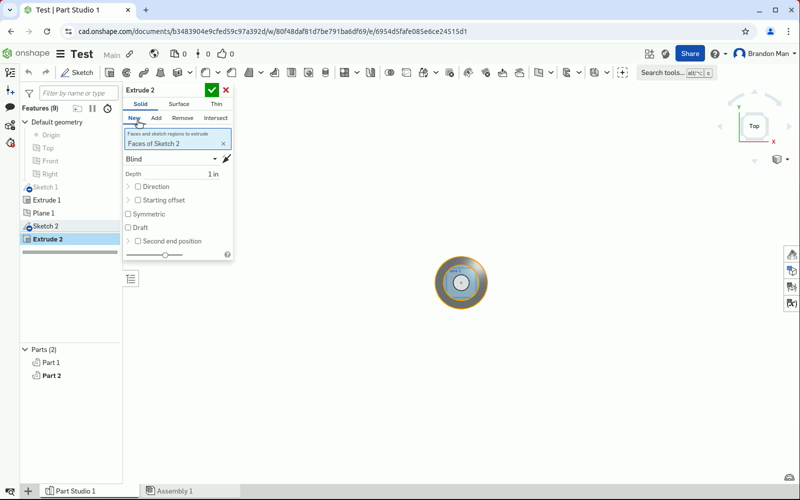
click(137, 120)
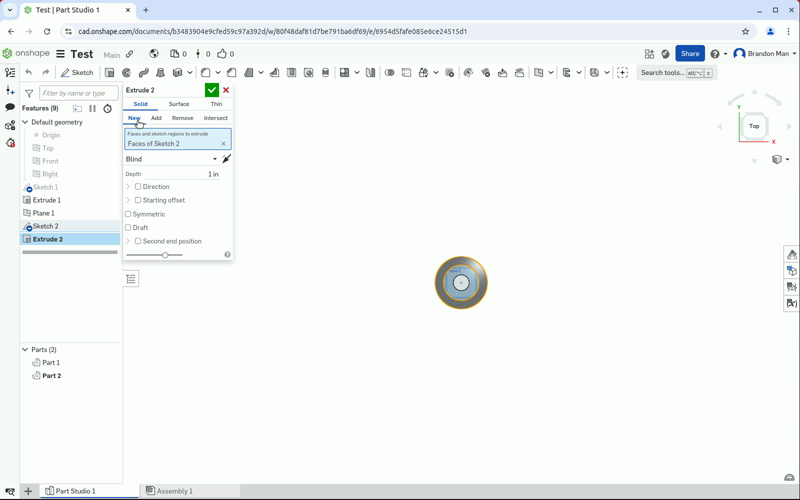
key(tab, 4)
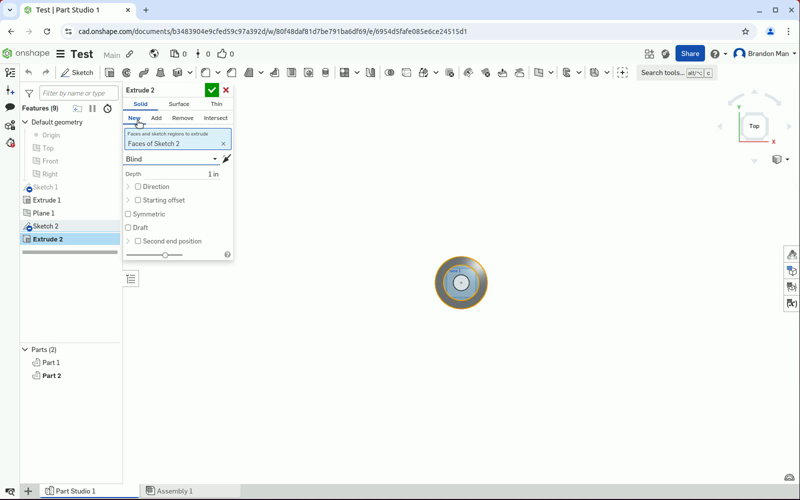
text(8.184)
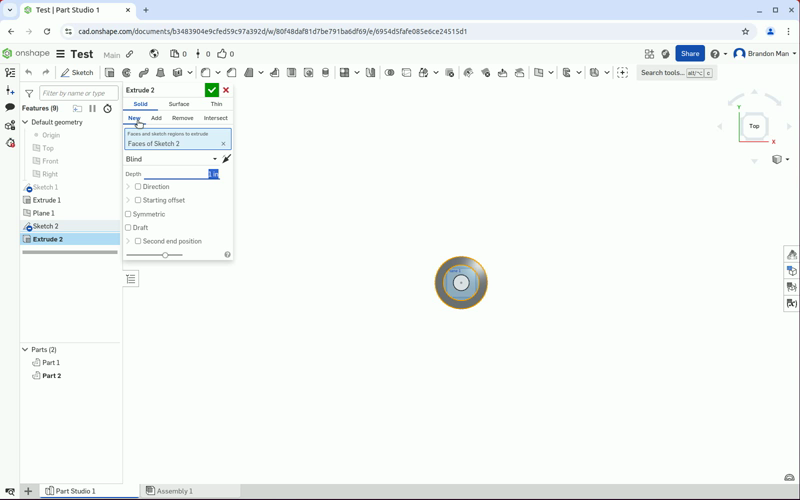
key(enter)
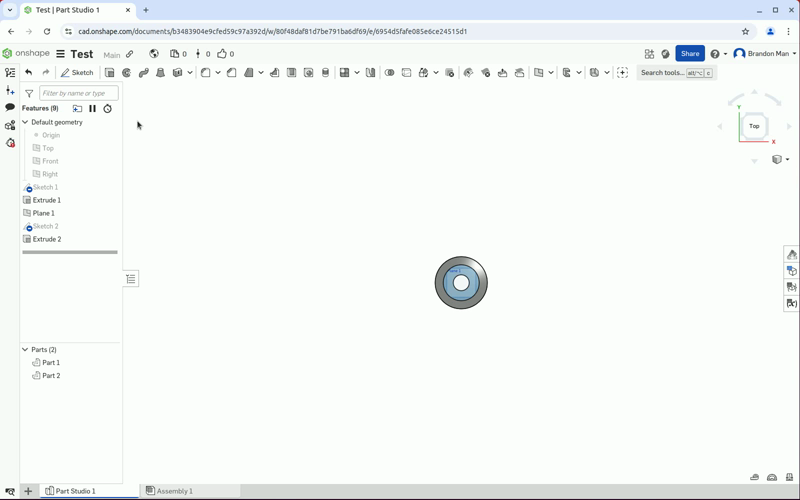
key(shift+h)
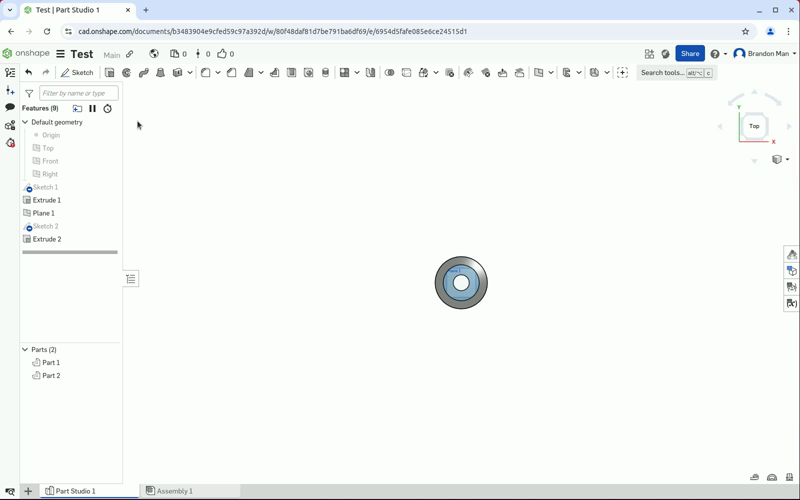
key(shift+h)
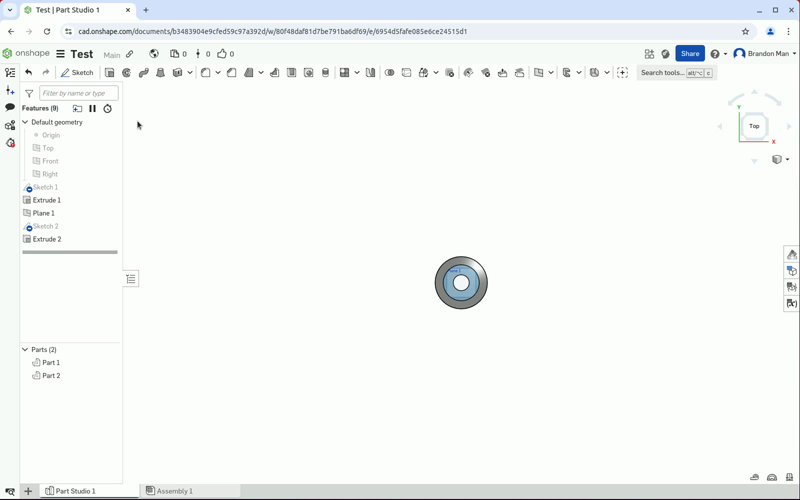
key(shift+7)
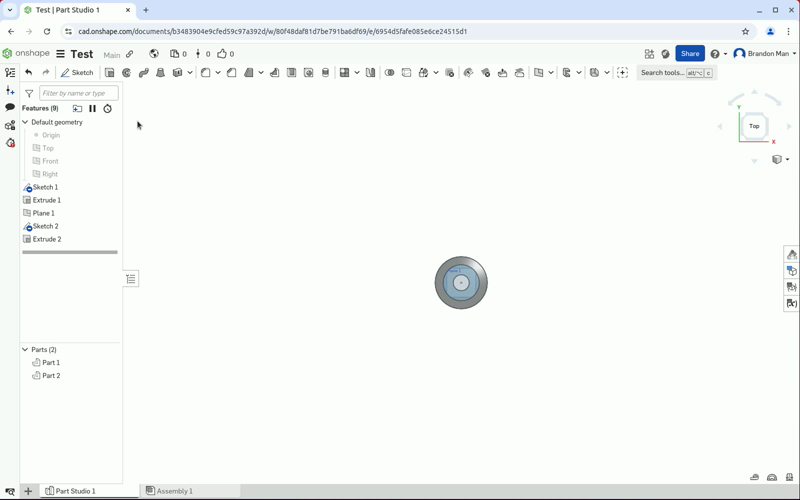
key(up, 3)
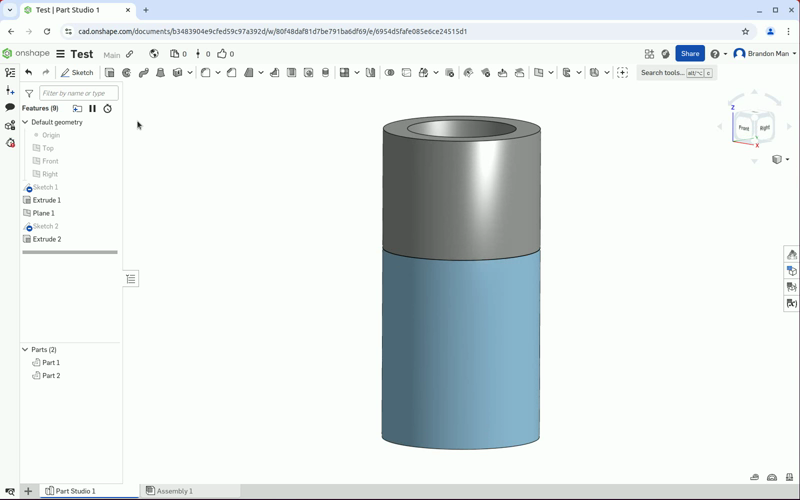
key(left, 3)
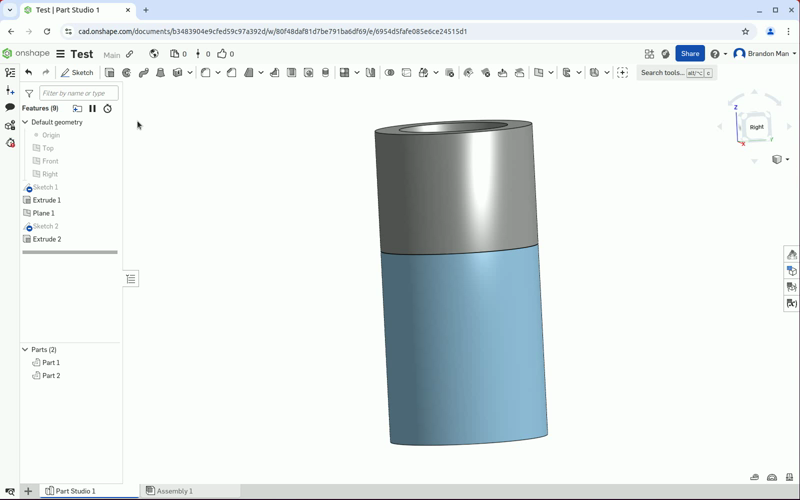
key(right, 3)
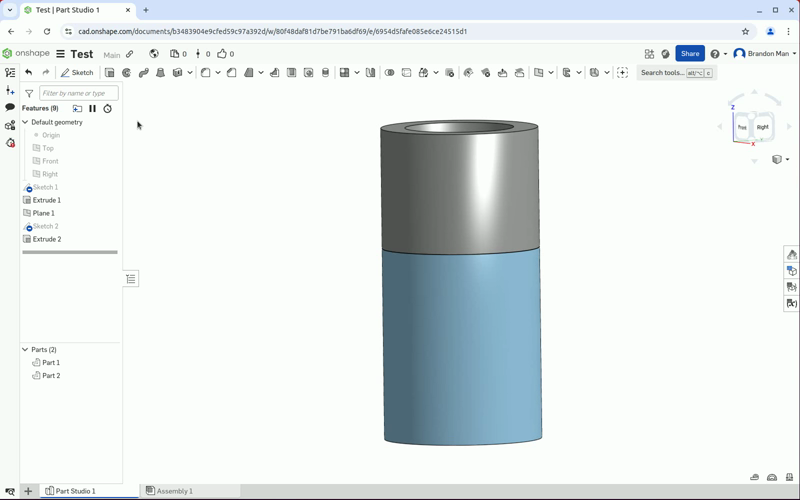
key(down, 3)
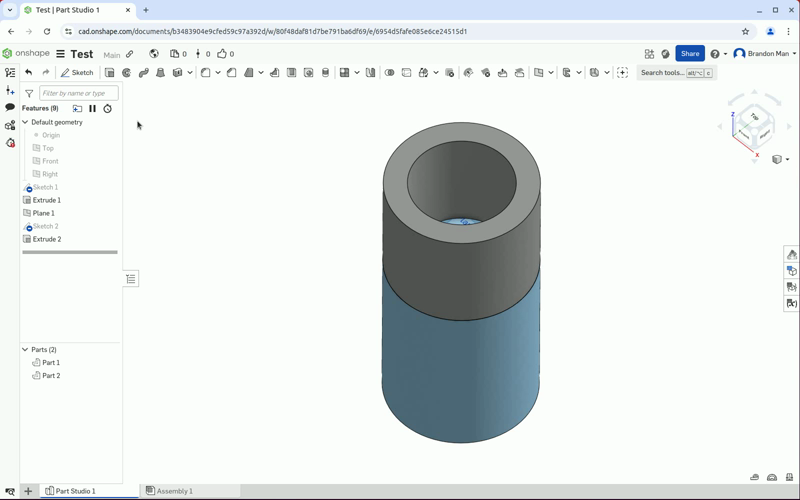
mouse_move(73, 189)
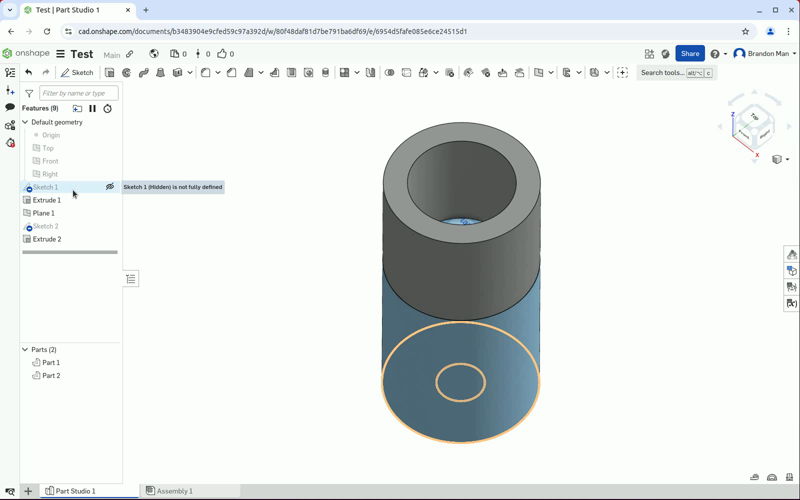
click(73, 189)